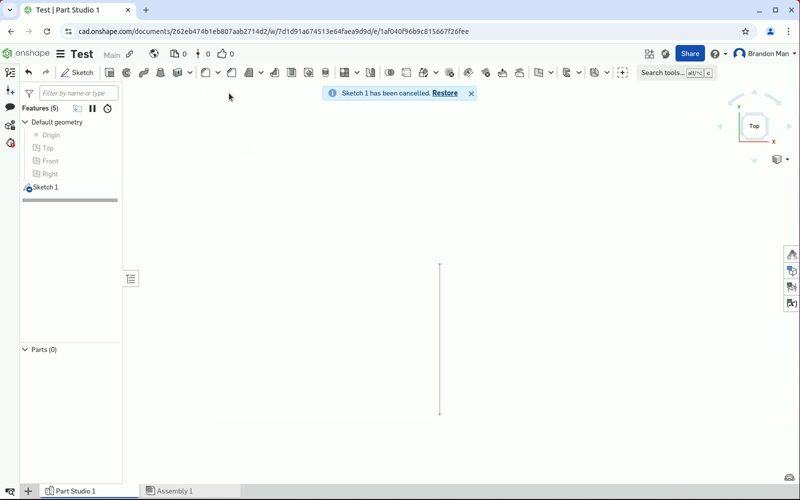
key(shift+h)
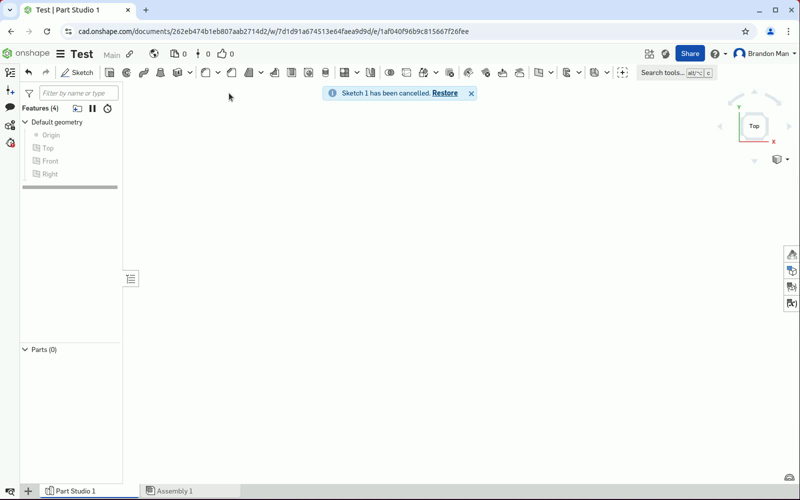
mouse_move(73, 352)
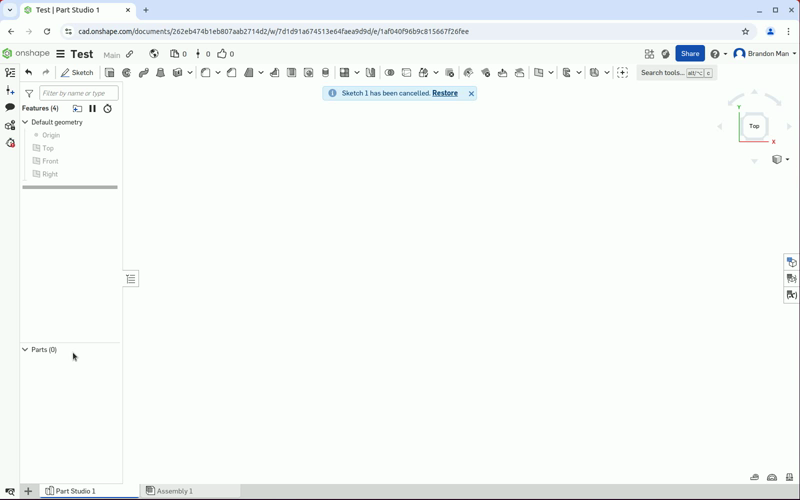
key(y)
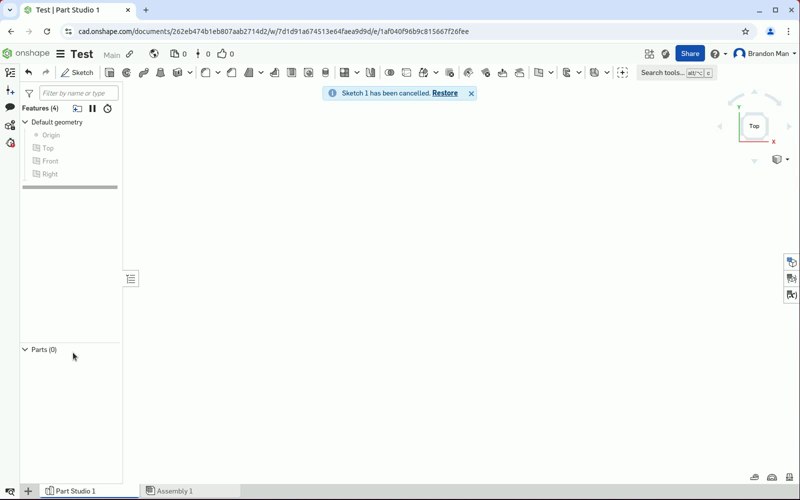
key(shift+p)
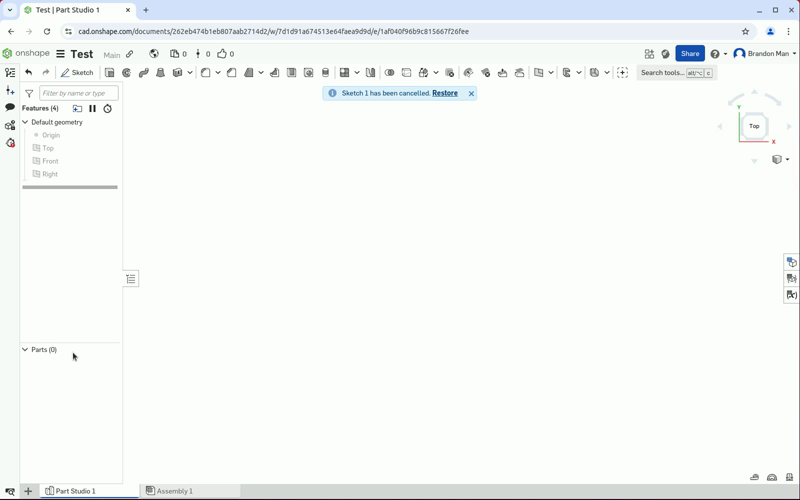
key(space)
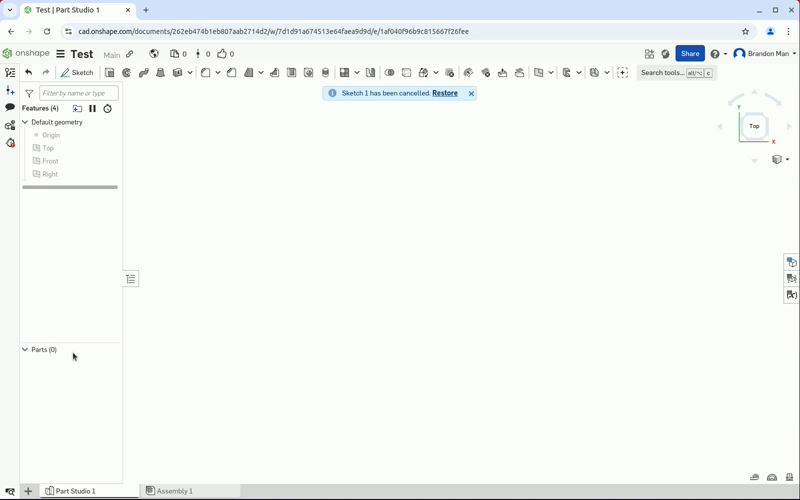
key_down(shift)
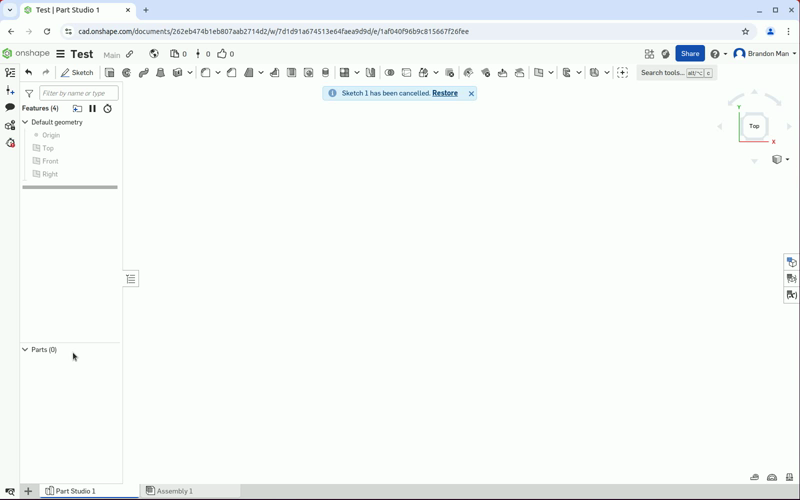
key(up)
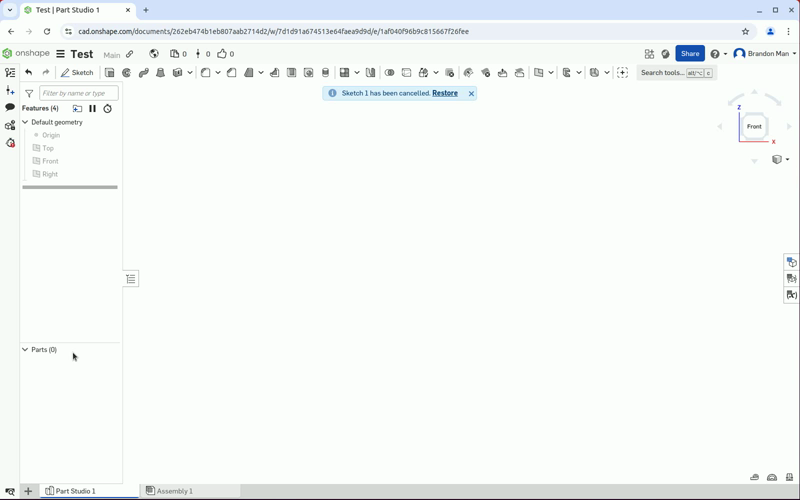
key_up(shift)
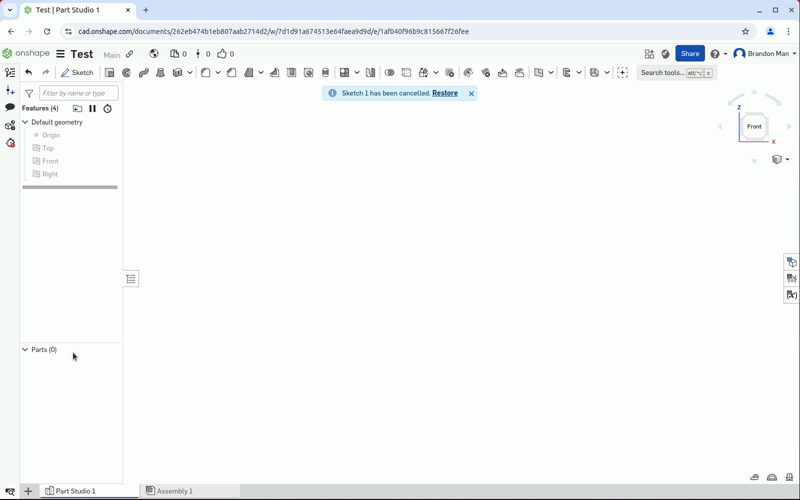
mouse_move(73, 352)
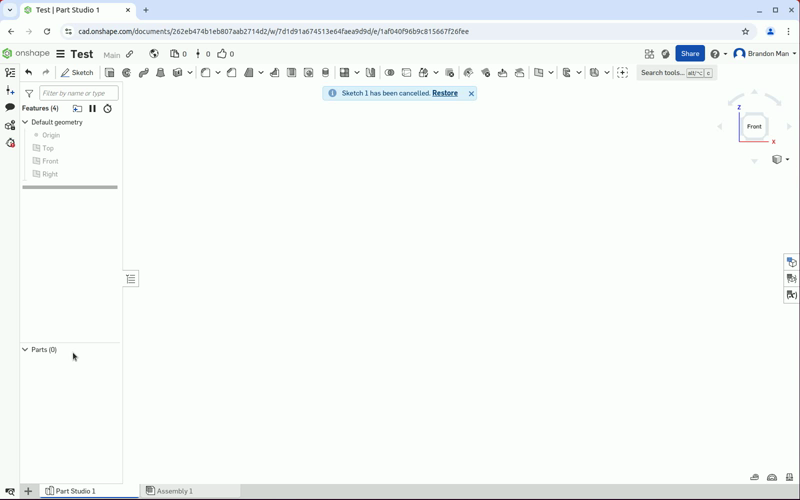
key(shift+y)
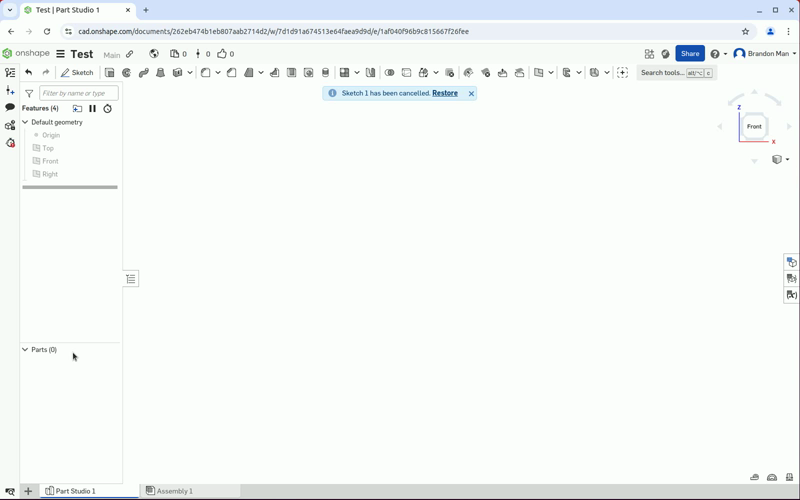
key(shift+s)
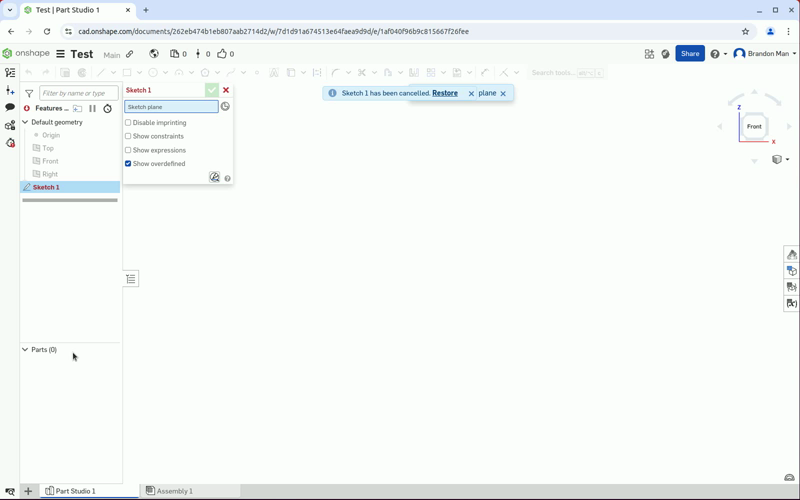
mouse_move(73, 163)
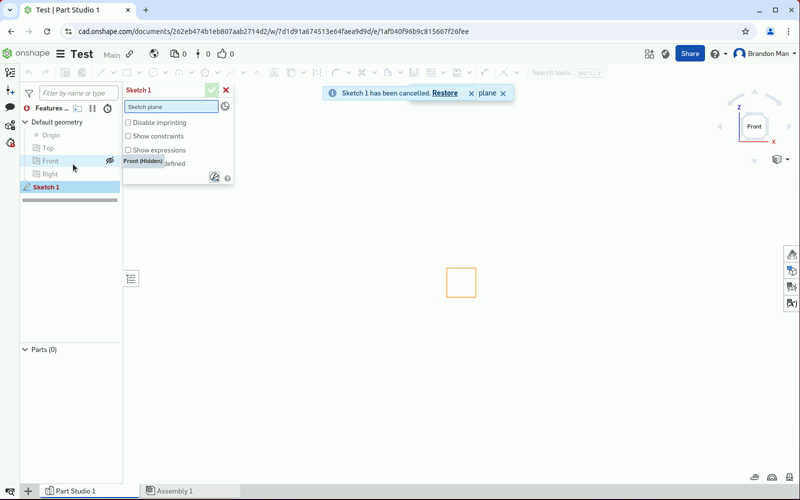
click(73, 163)
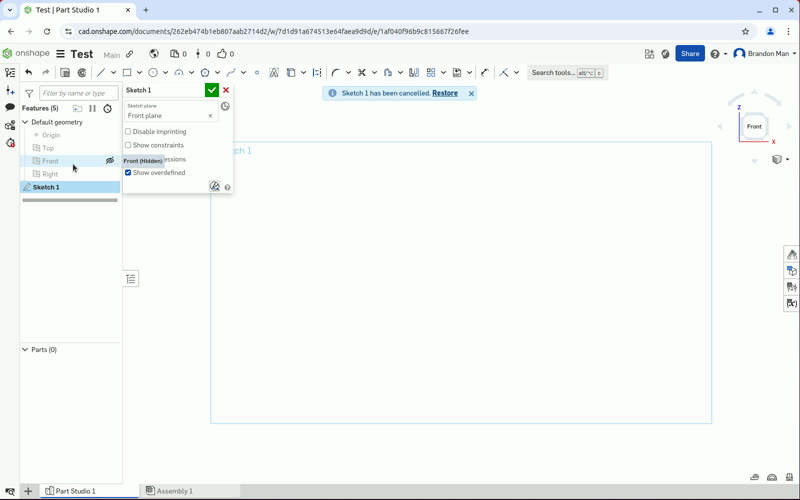
mouse_move(73, 352)
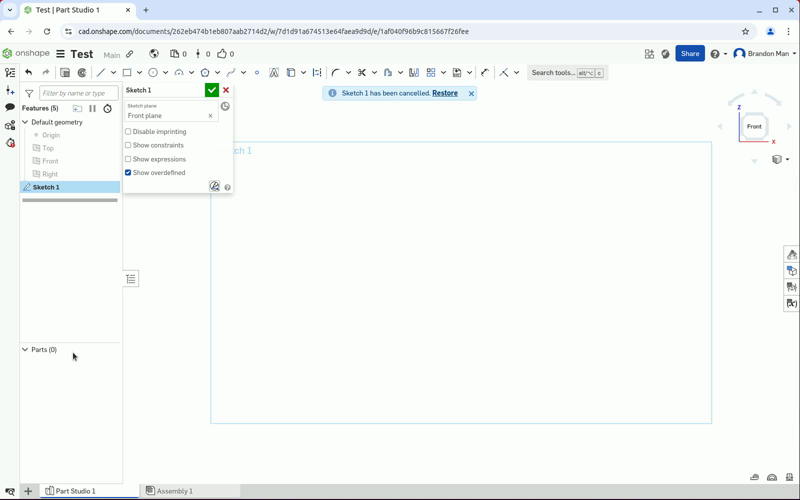
key(y)
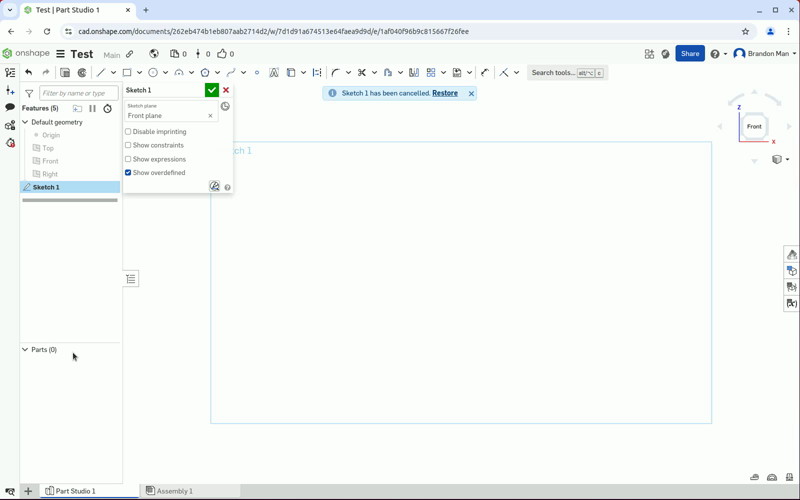
key(c)
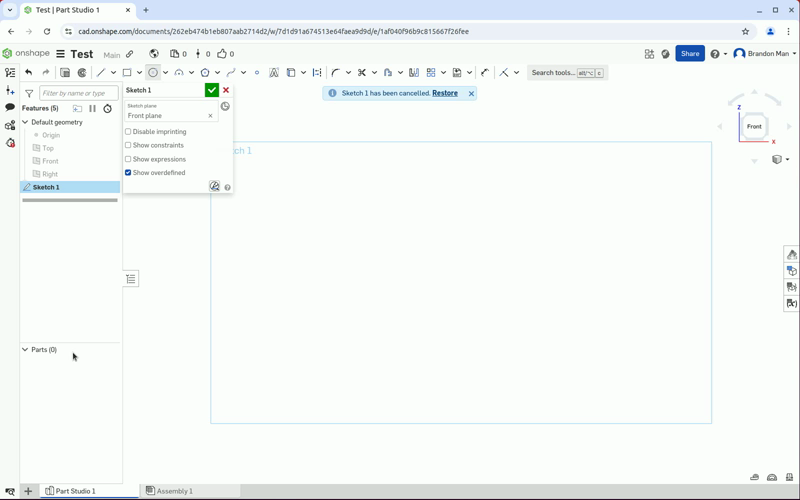
key_down(shift)
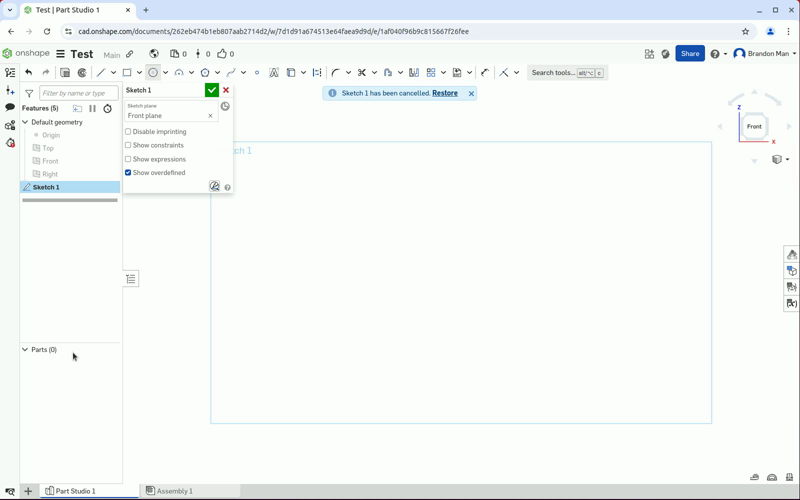
mouse_move(461, 282)
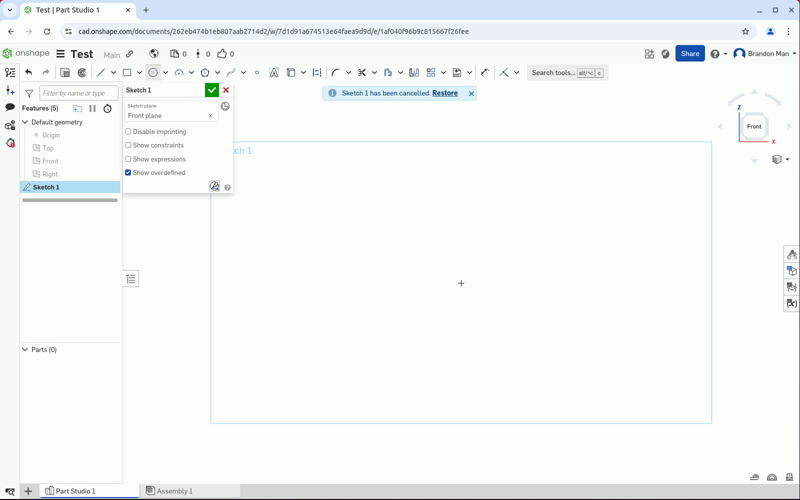
click(461, 282)
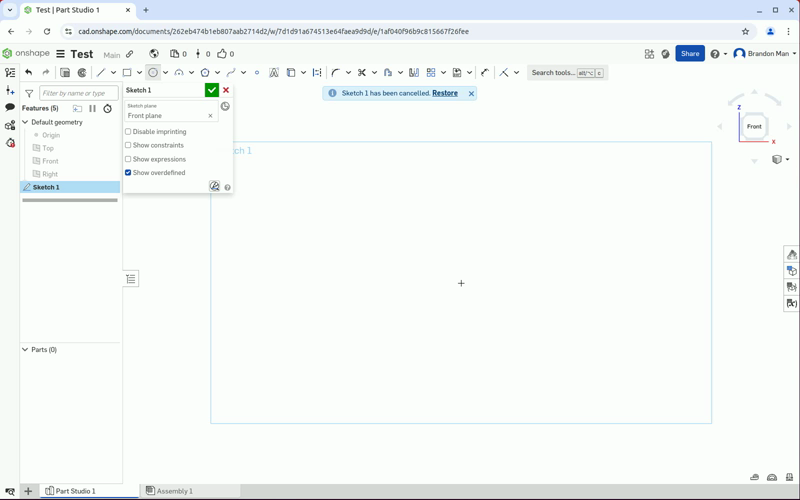
key_up(shift)
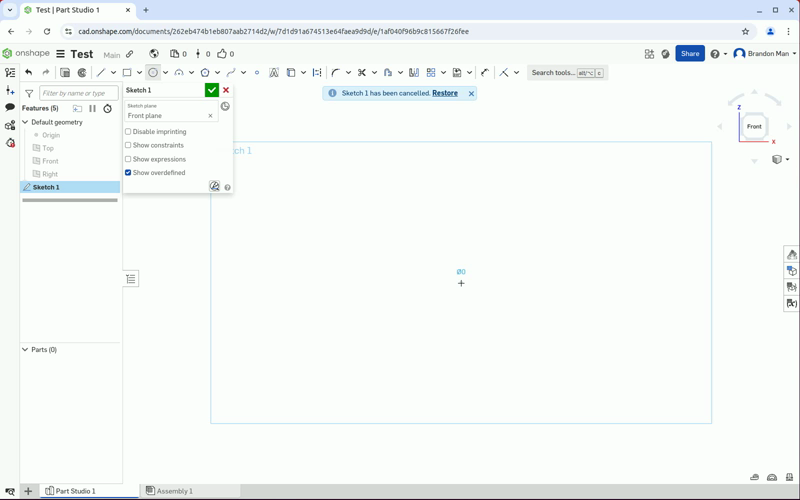
mouse_move(497, 282)
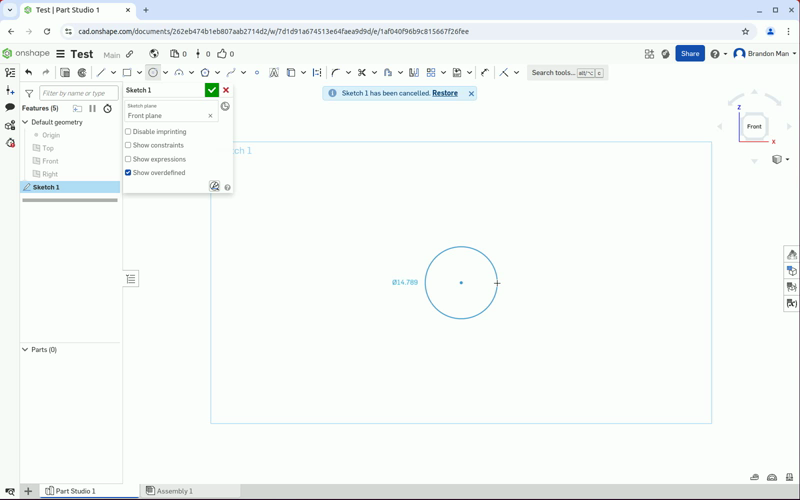
click(497, 282)
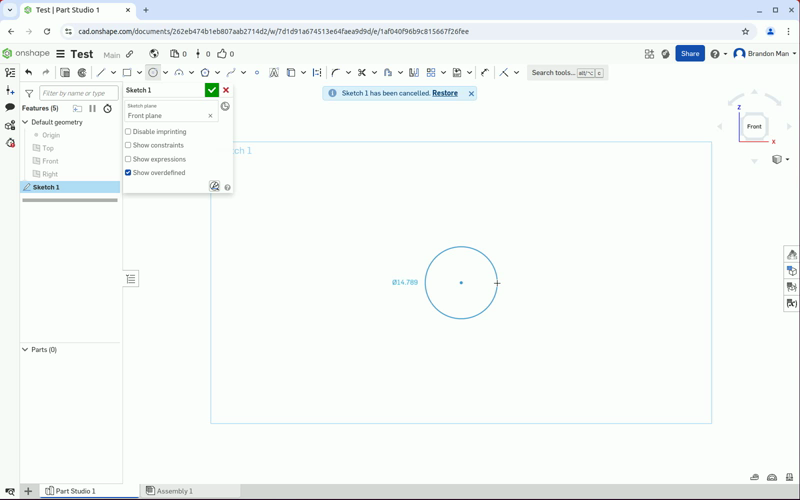
key(esc)
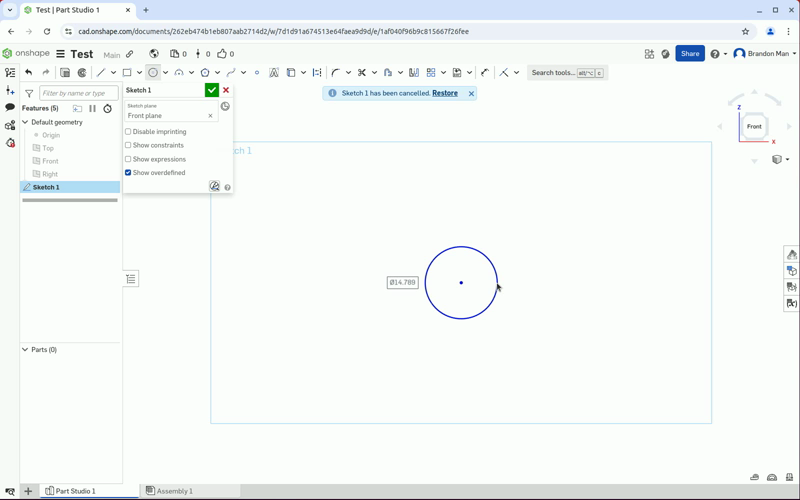
key(c)
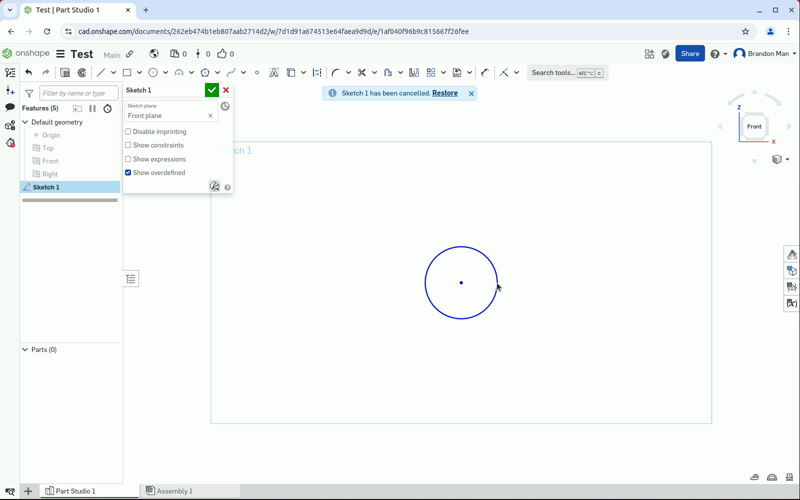
key_down(shift)
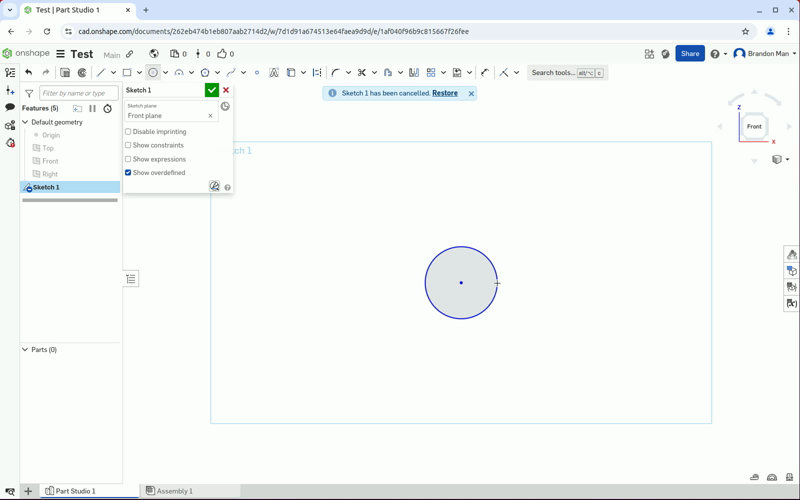
mouse_move(461, 282)
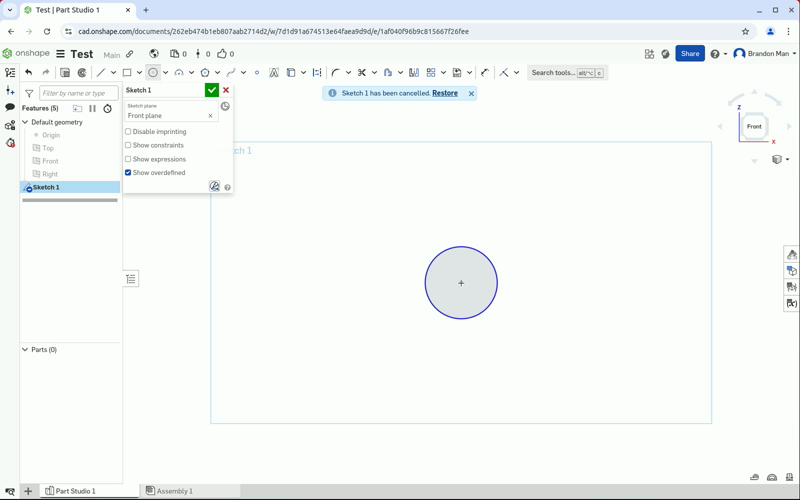
click(461, 282)
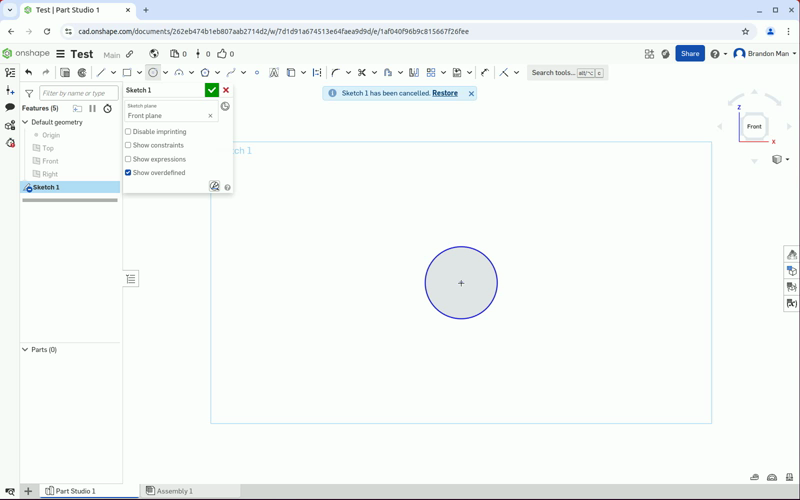
key_up(shift)
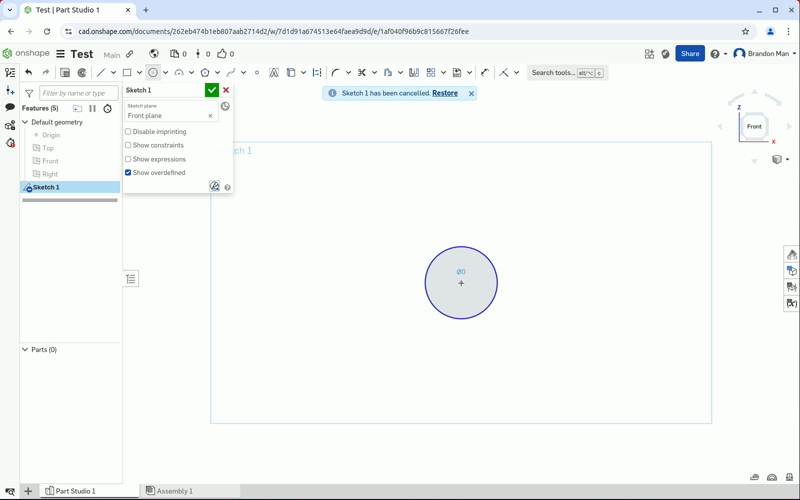
mouse_move(479, 282)
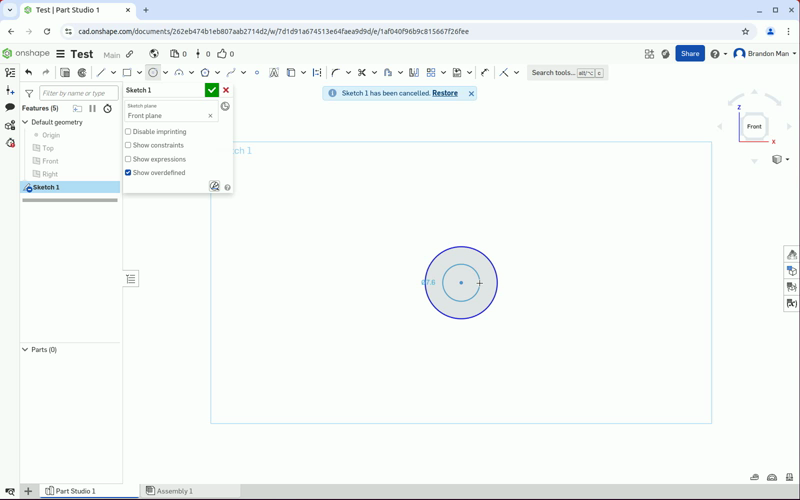
click(479, 282)
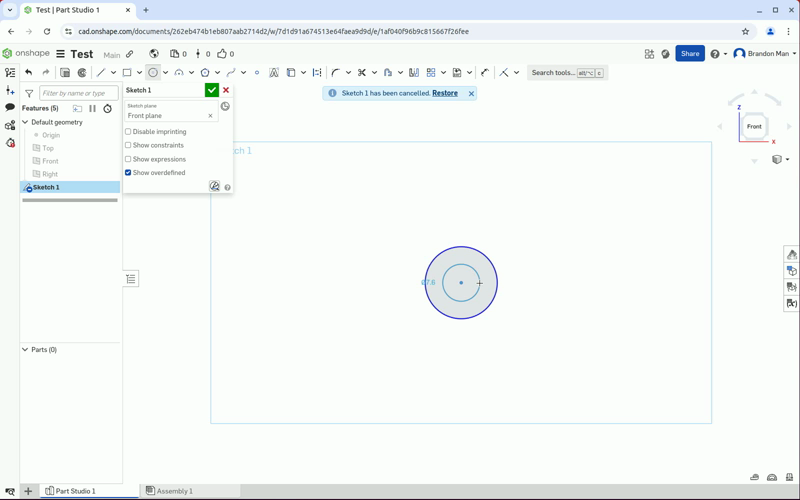
key(esc)
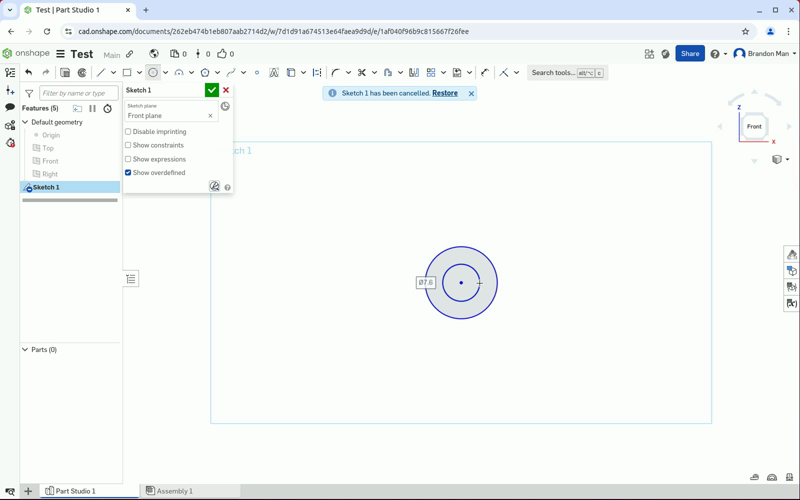
mouse_move(429, 289)
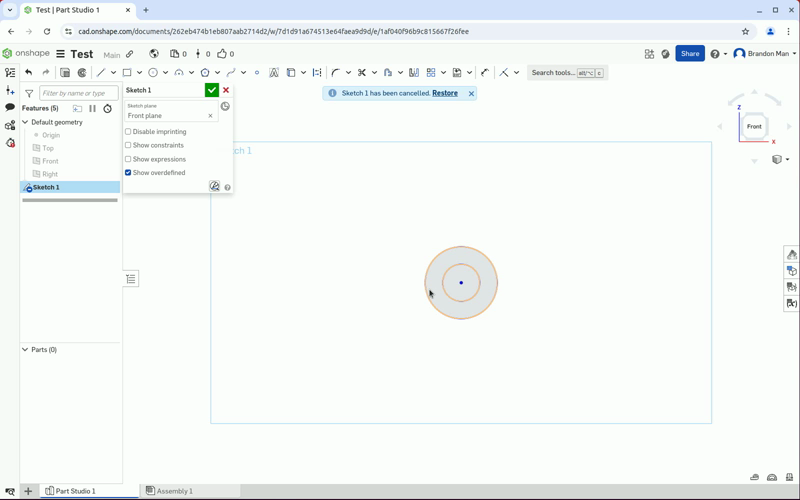
click(429, 289)
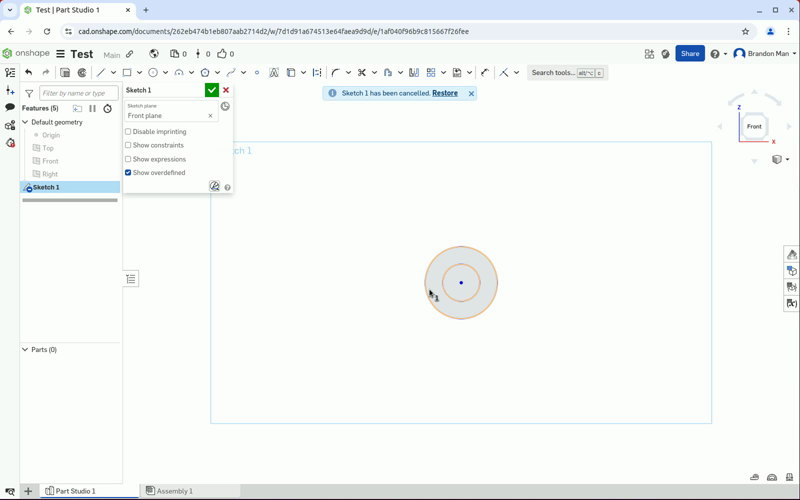
mouse_move(73, 352)
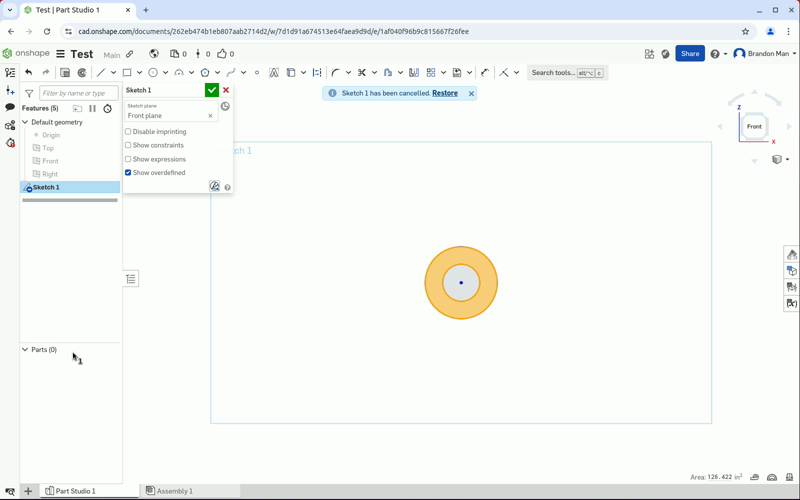
key(shift+y)
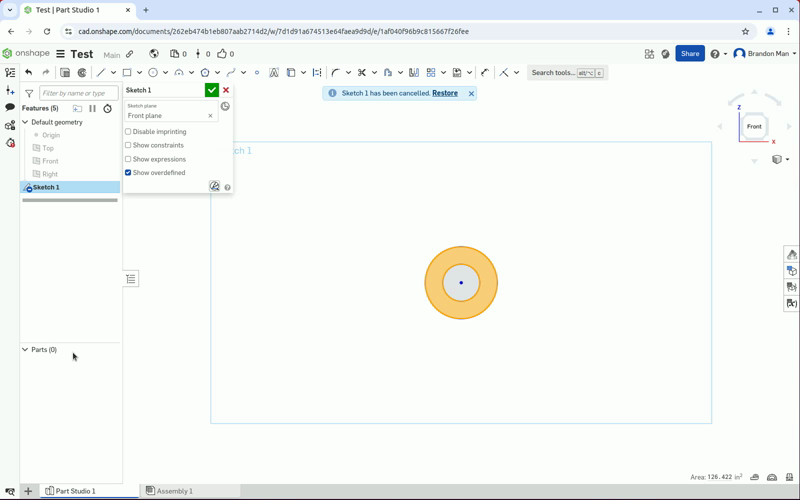
key(shift+e)
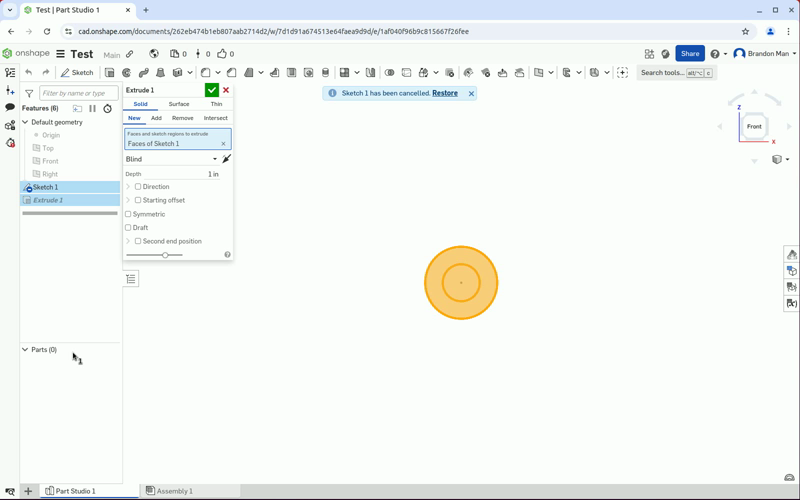
mouse_move(143, 106)
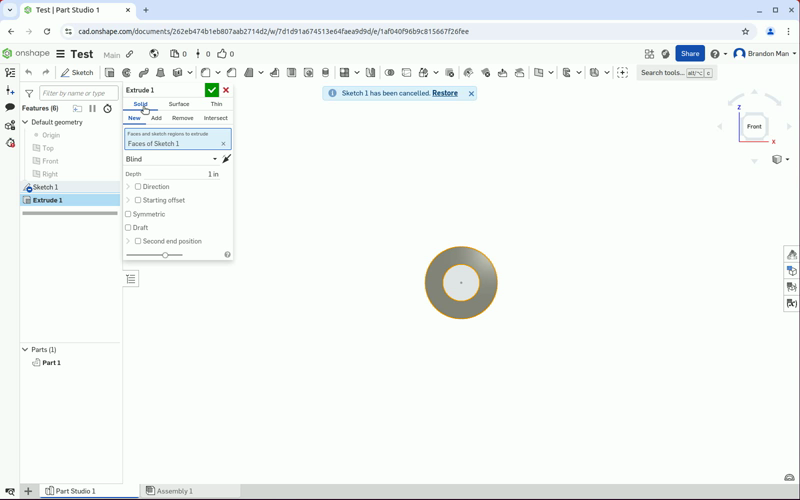
click(143, 106)
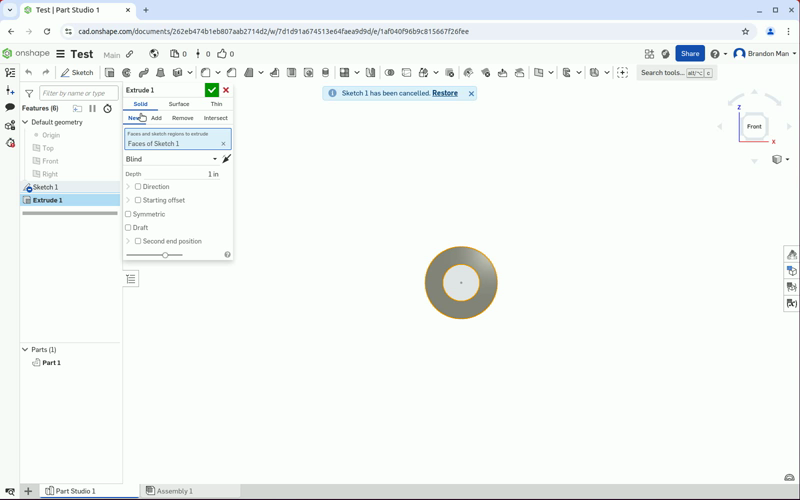
mouse_move(137, 120)
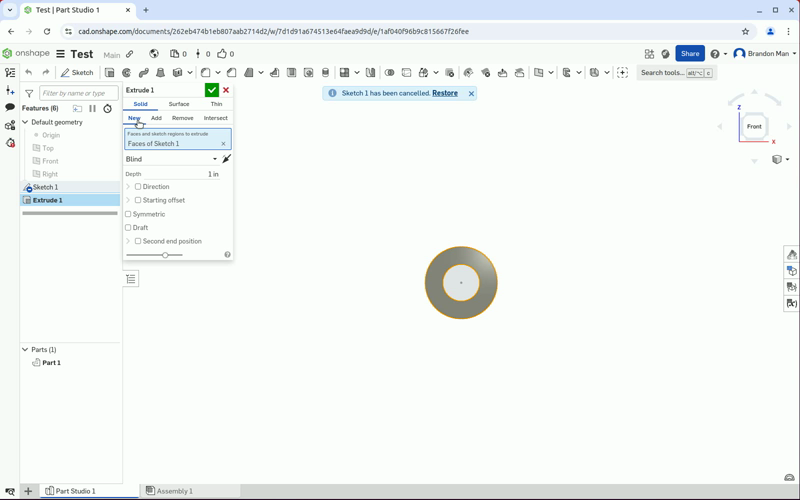
click(137, 120)
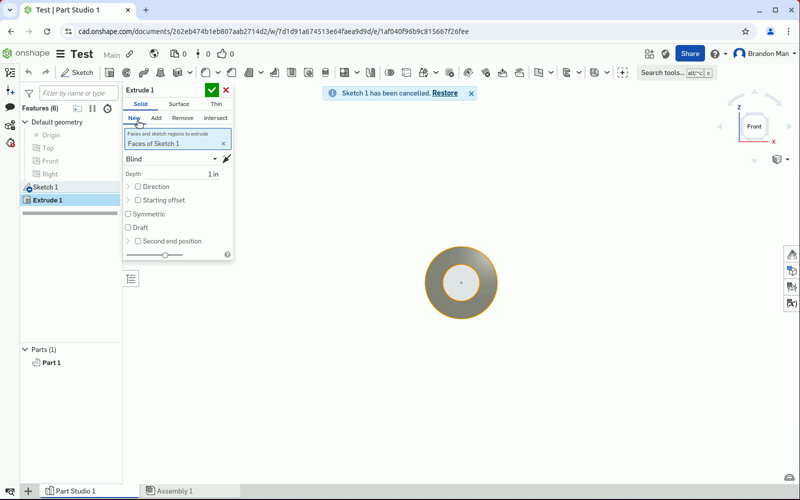
key(tab, 4)
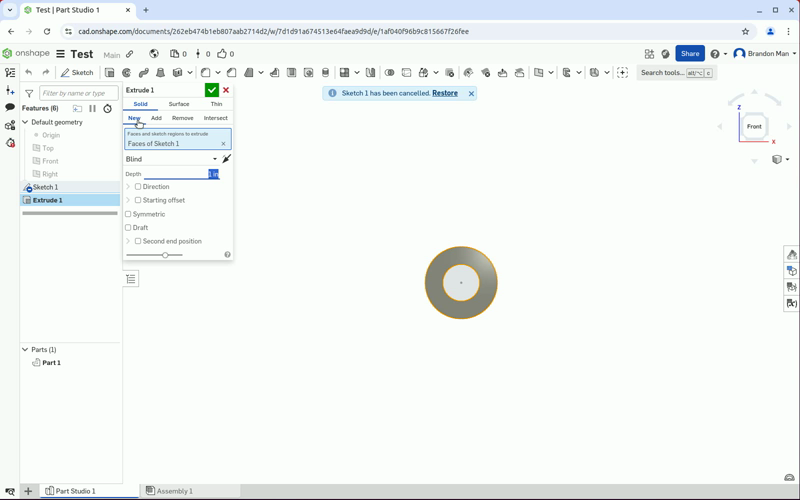
text(3.129)
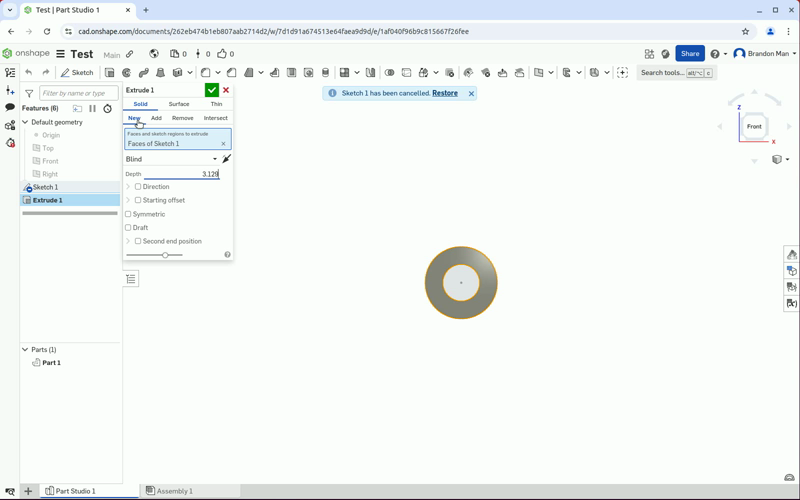
key(enter)
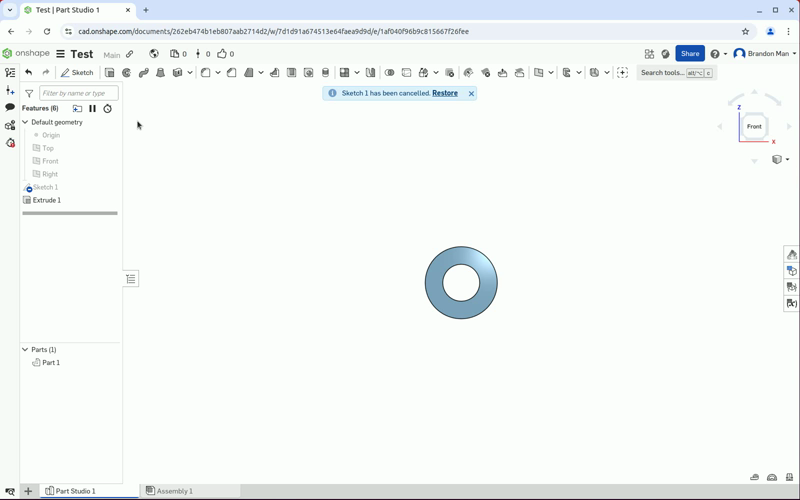
key(shift+h)
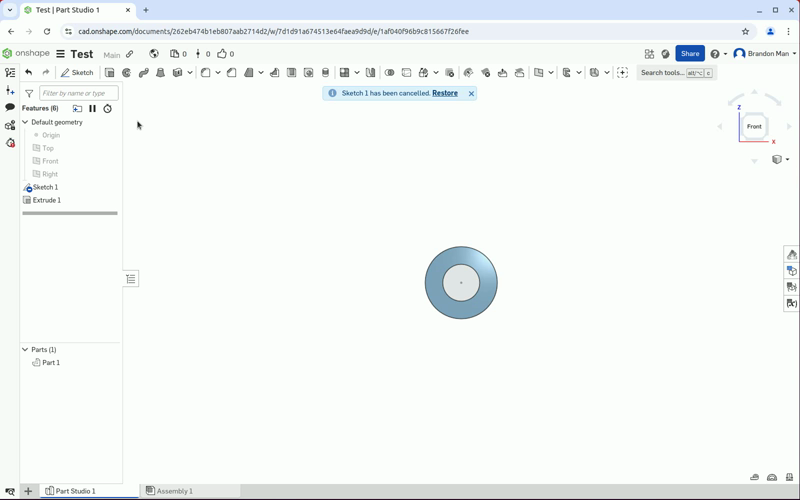
key(shift+h)
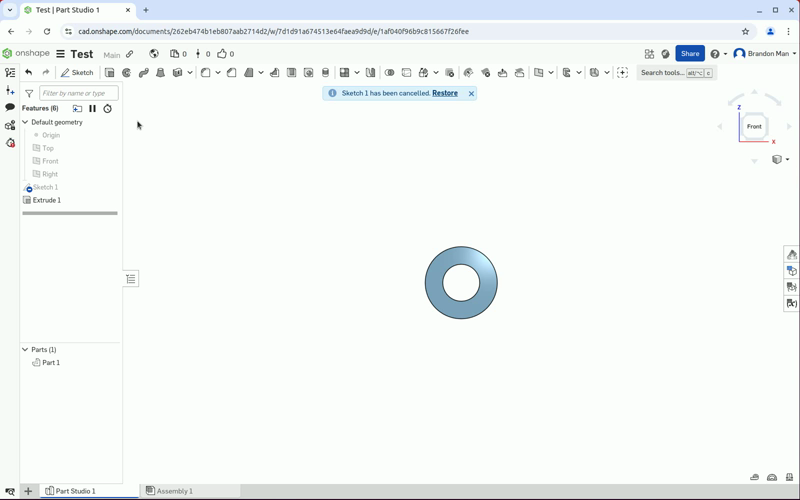
mouse_move(73, 189)
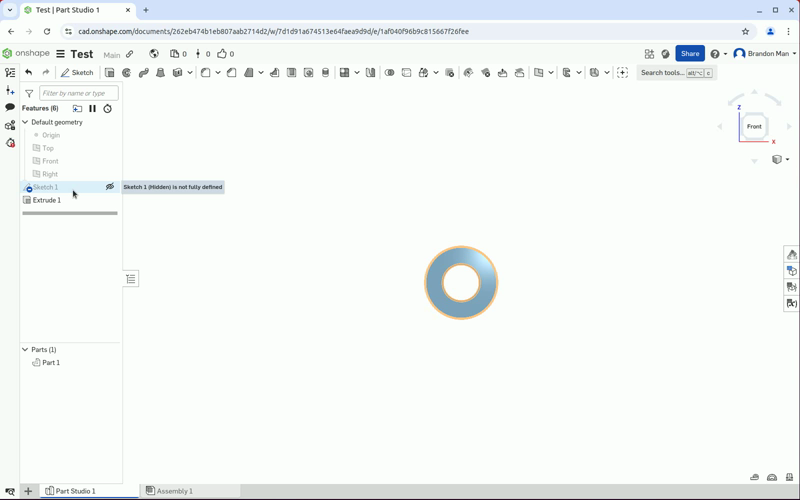
click(73, 189)
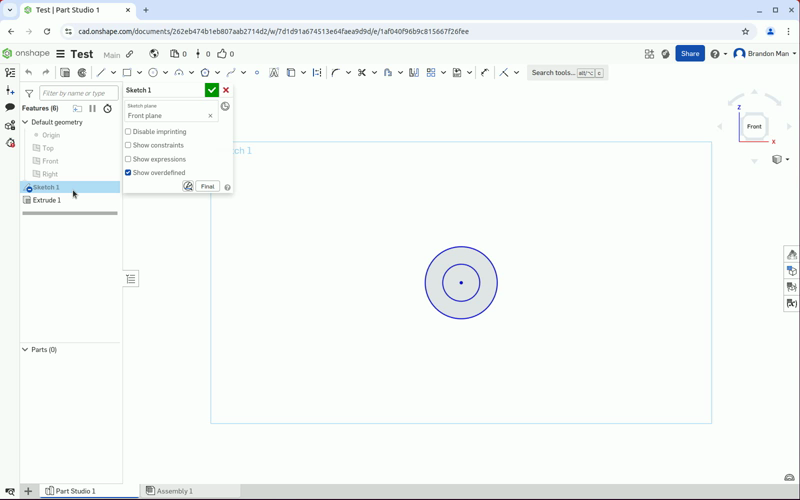
mouse_move(229, 92)
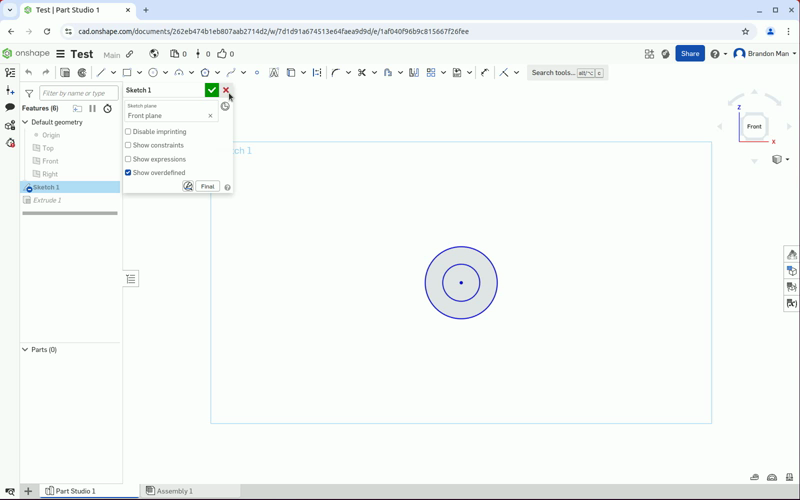
click(229, 92)
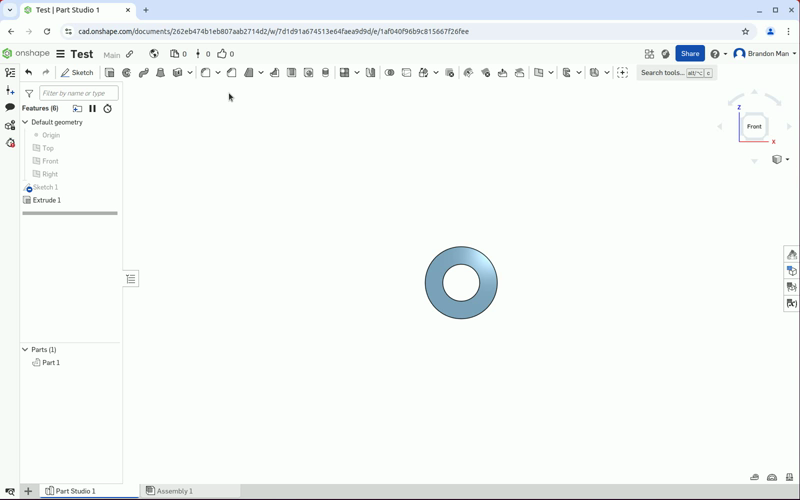
mouse_move(541, 75)
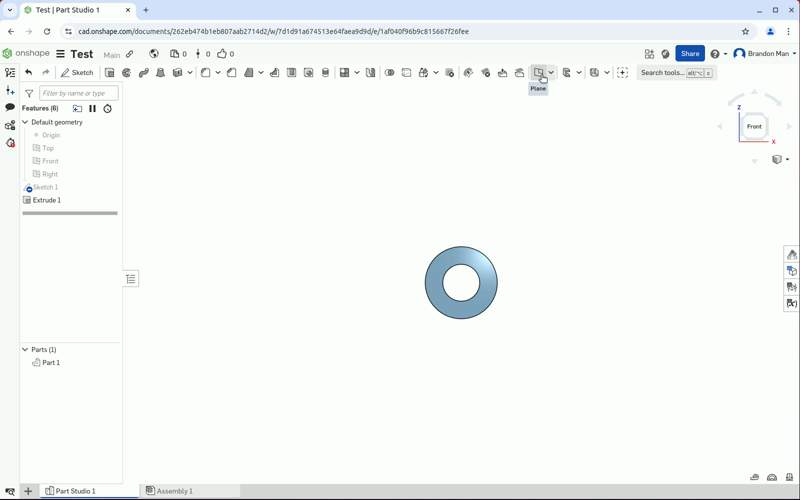
click(541, 75)
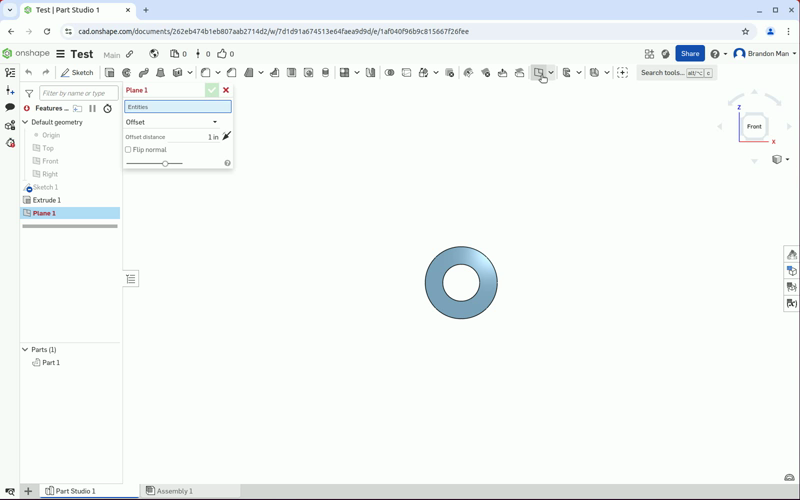
mouse_move(73, 163)
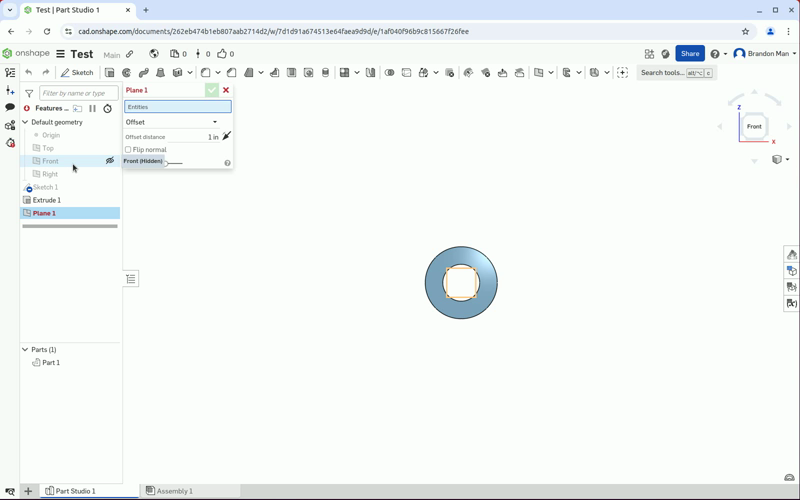
click(73, 163)
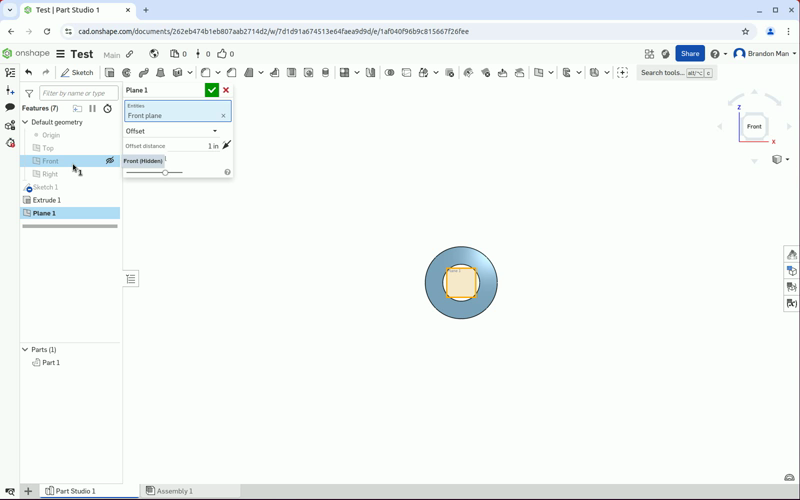
key(tab, 2)
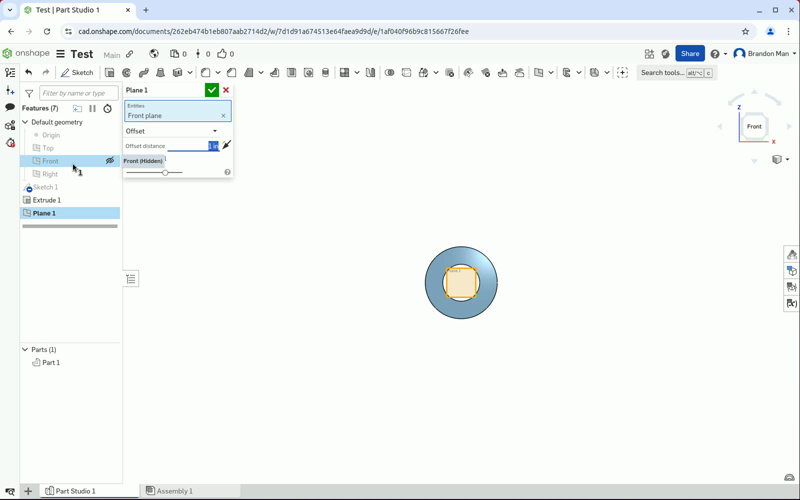
text(3.143)
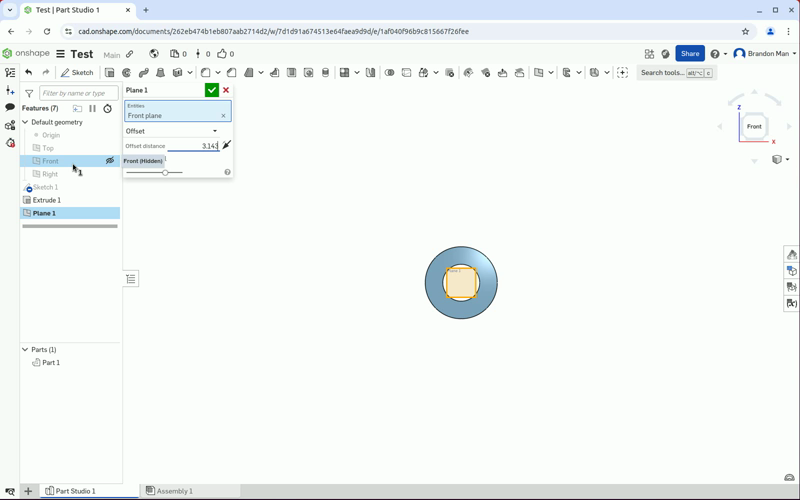
key(enter, 2)
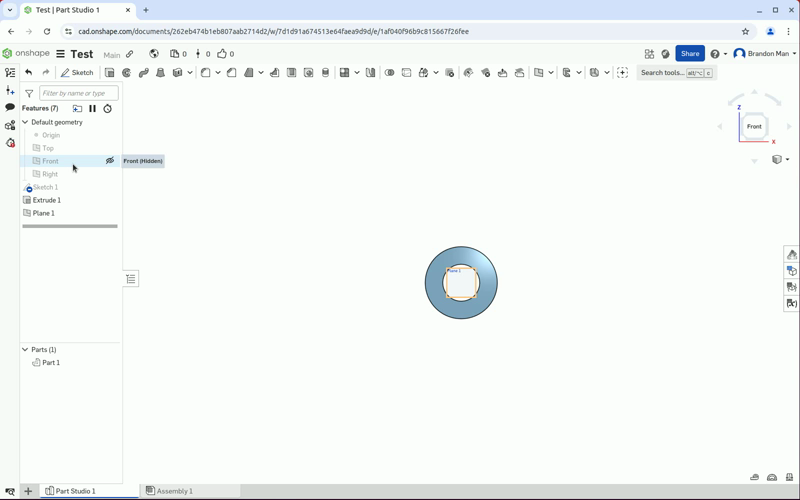
key(shift+s)
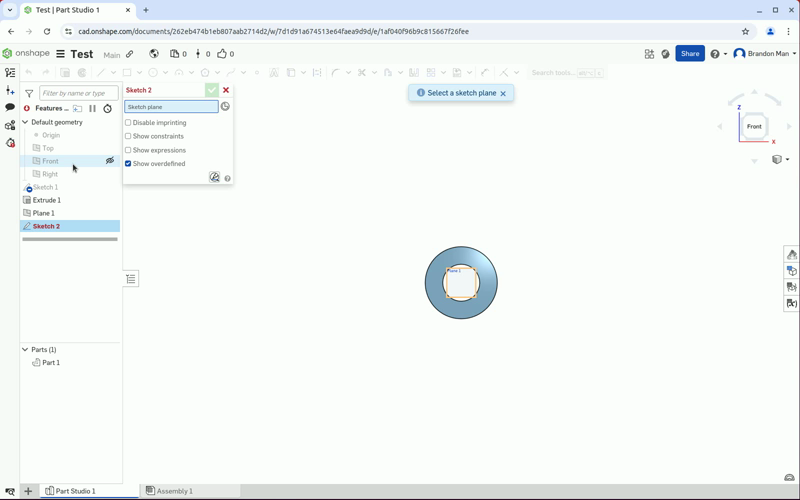
mouse_move(73, 215)
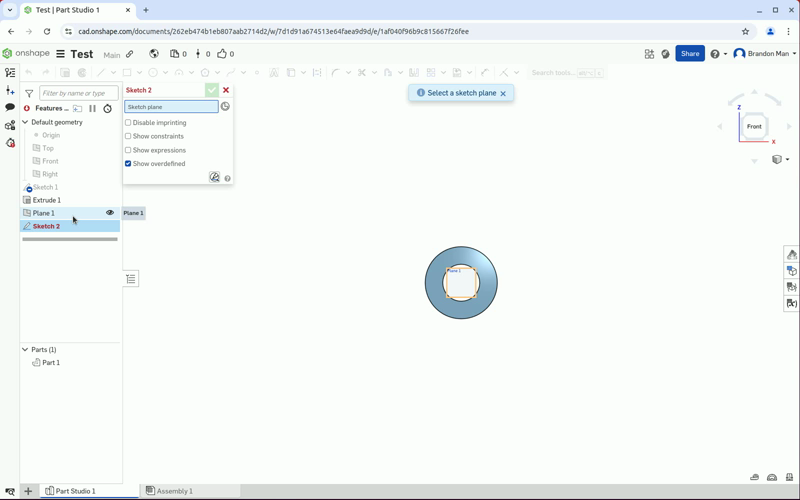
click(73, 215)
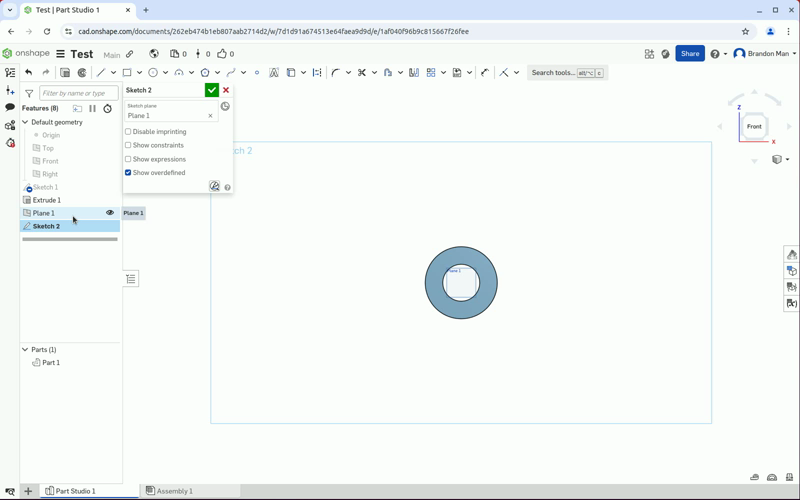
mouse_move(73, 352)
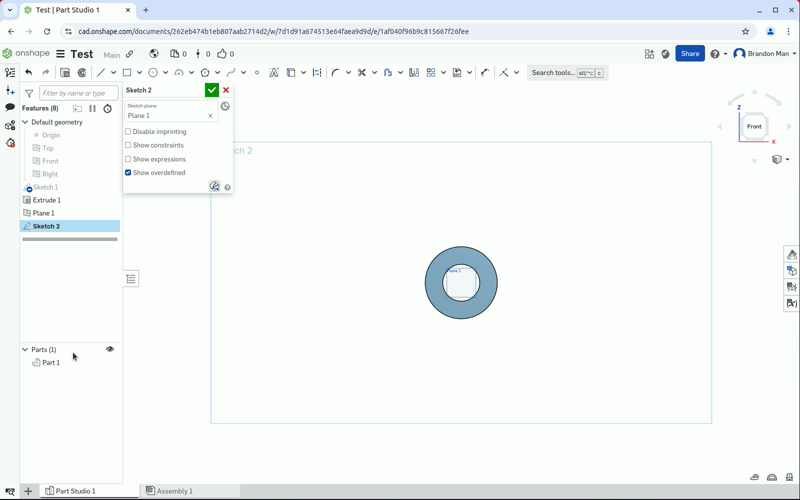
key(y)
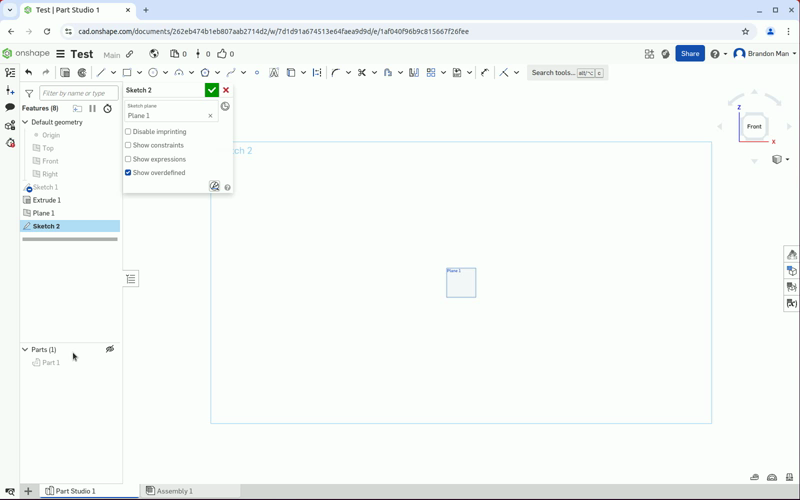
key(c)
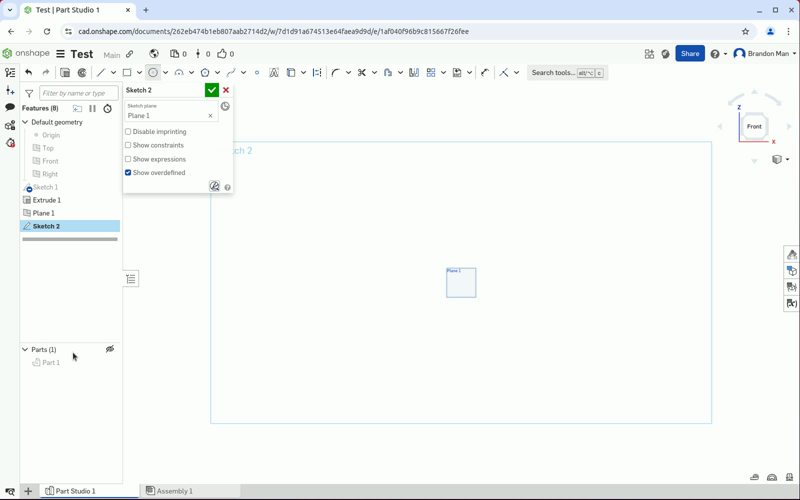
key_down(shift)
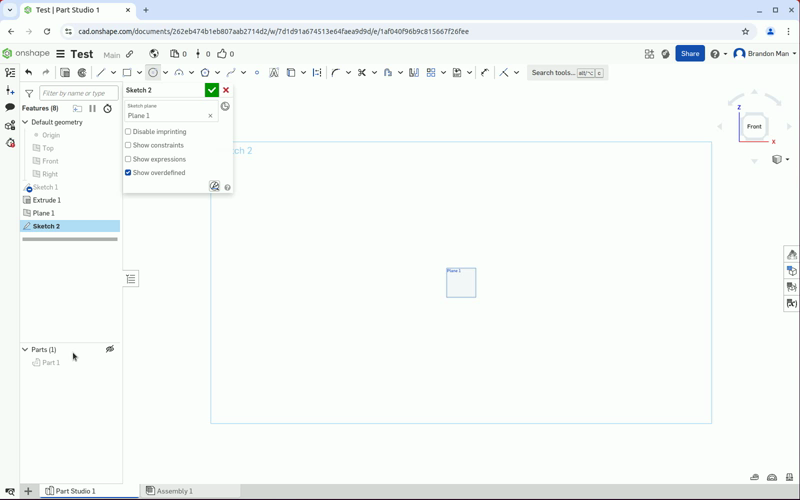
mouse_move(461, 282)
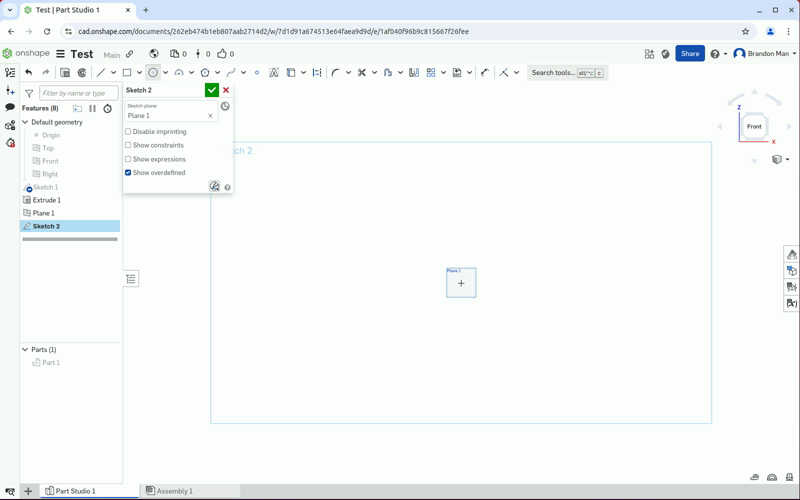
click(461, 282)
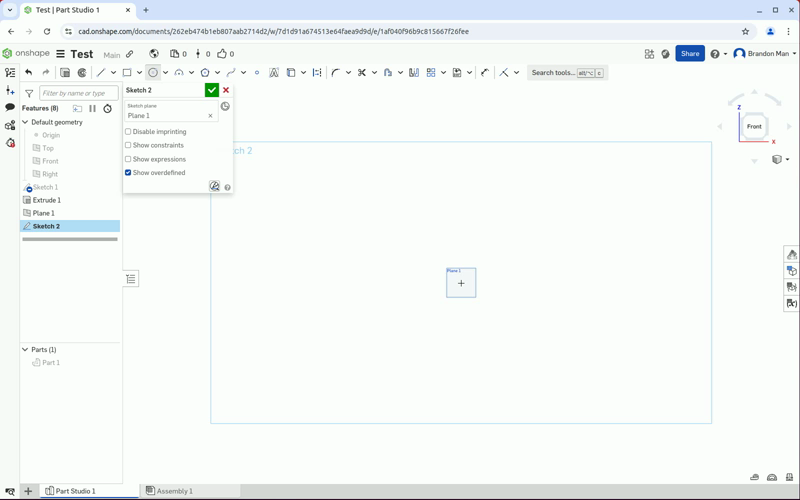
key_up(shift)
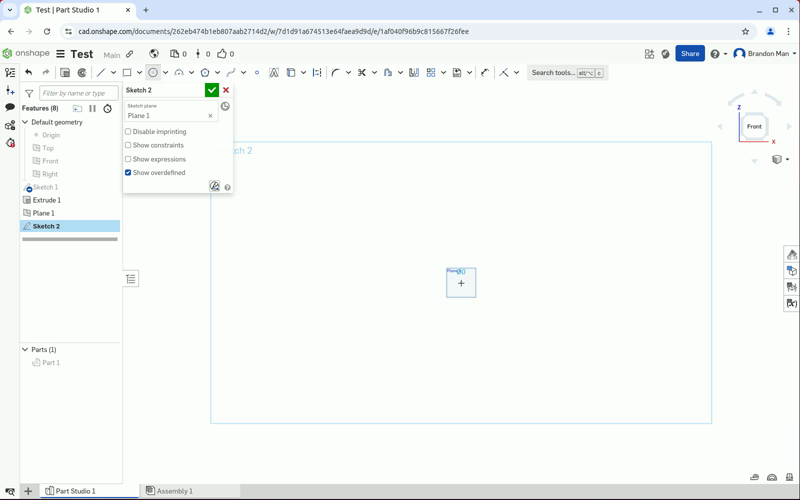
mouse_move(494, 282)
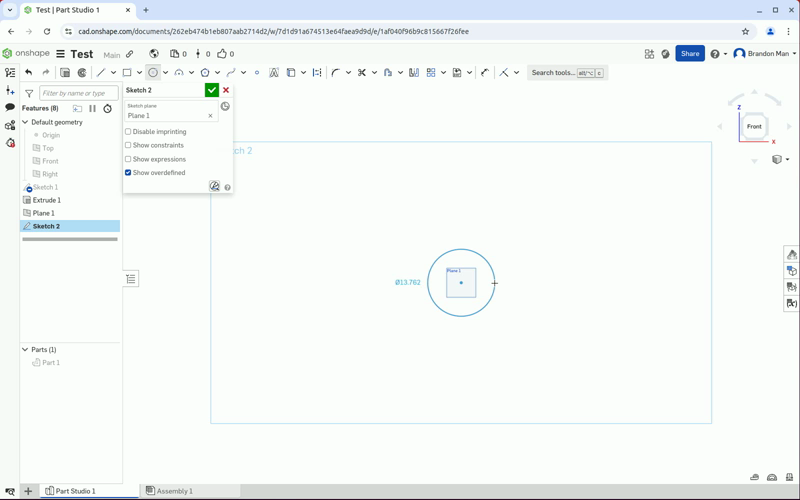
click(494, 282)
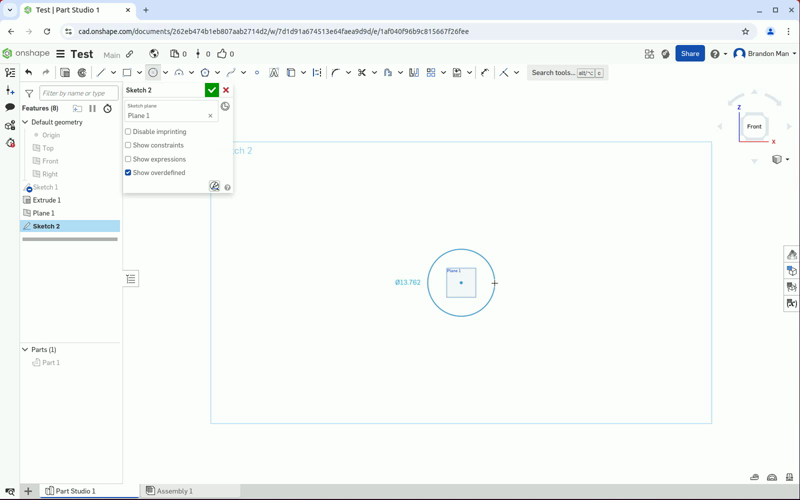
key(esc)
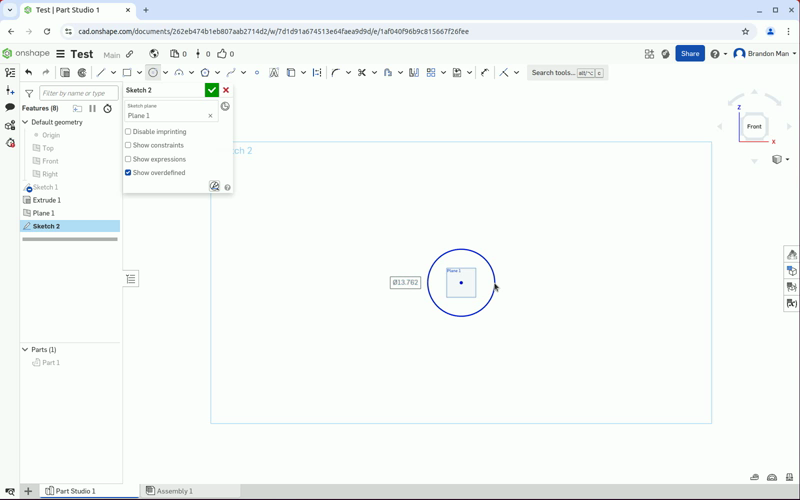
key(c)
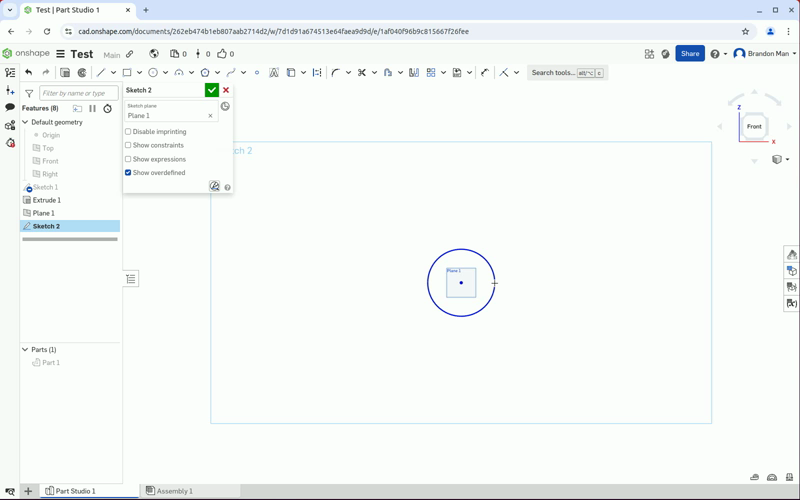
key_down(shift)
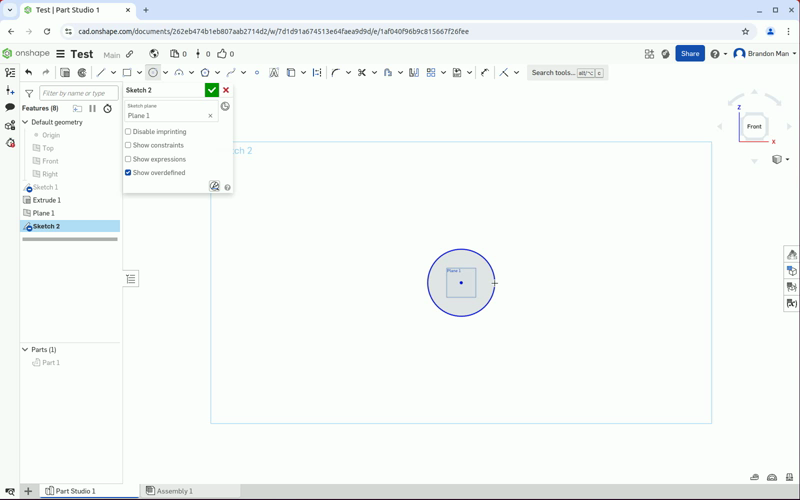
mouse_move(461, 282)
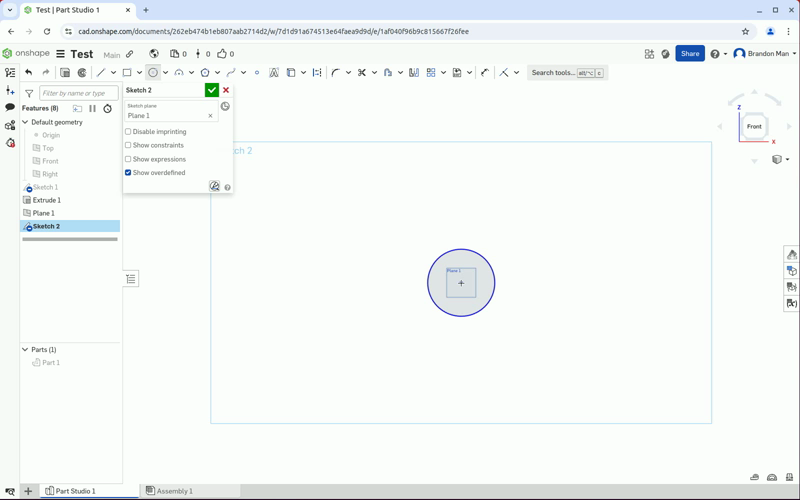
click(461, 282)
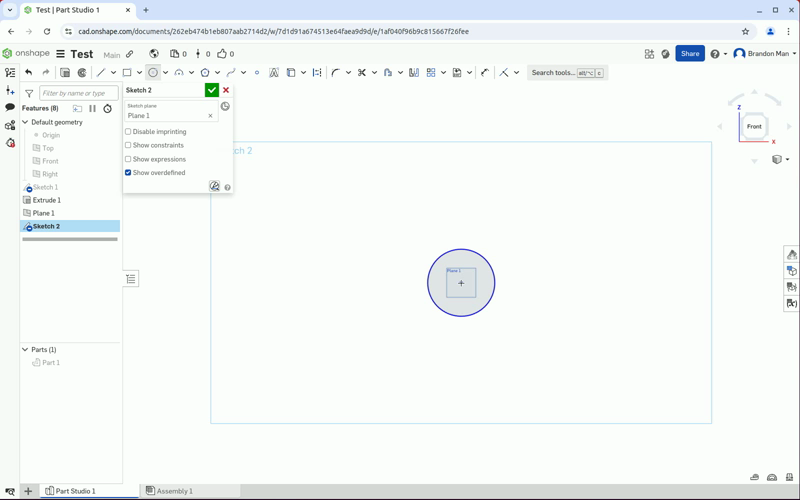
key_up(shift)
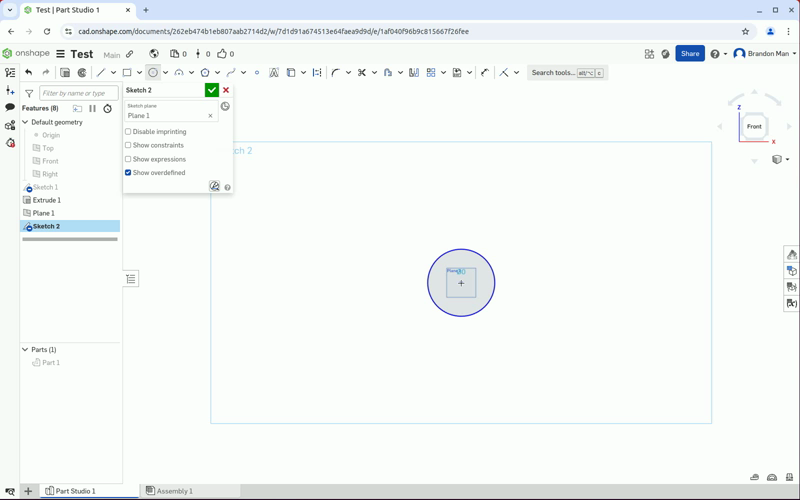
mouse_move(480, 282)
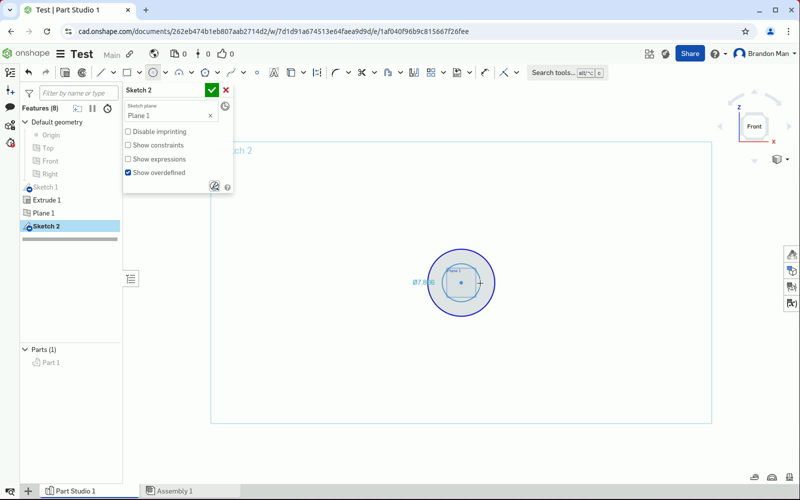
click(480, 282)
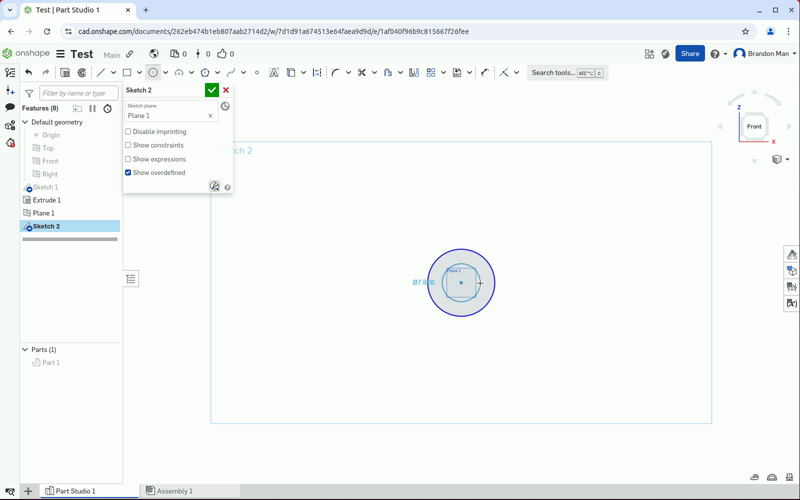
key(esc)
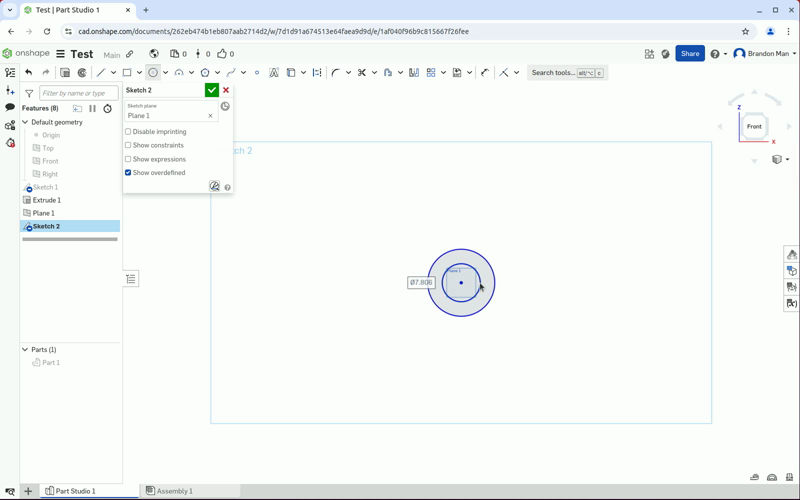
mouse_move(472, 256)
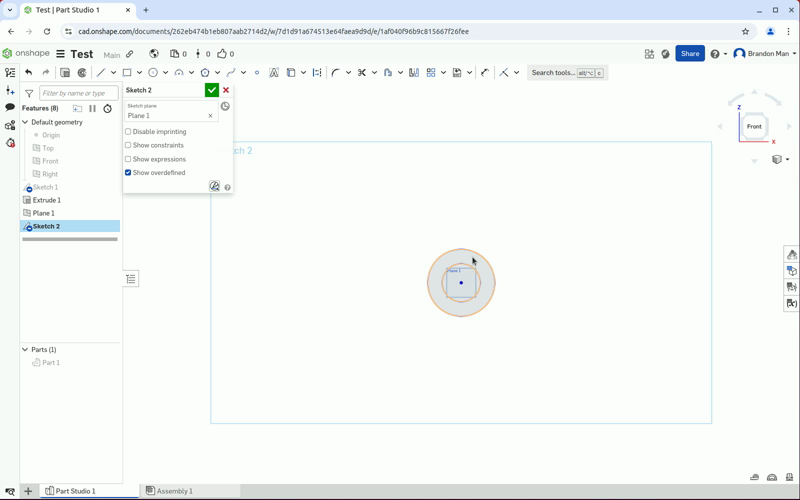
click(472, 256)
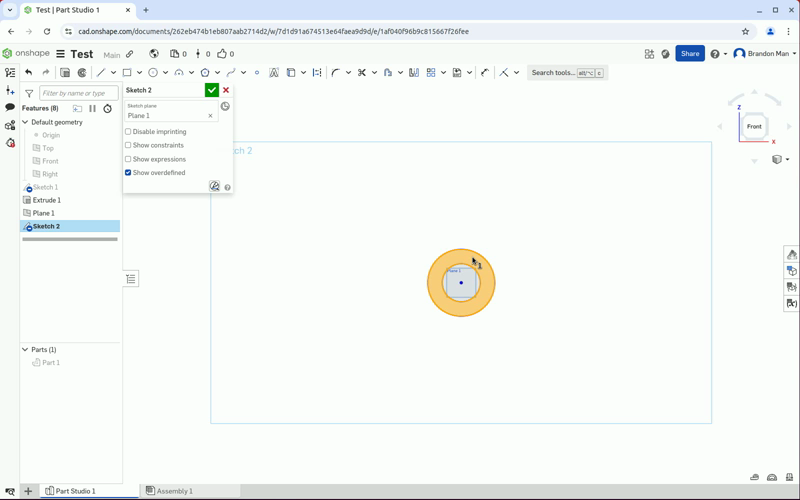
mouse_move(73, 352)
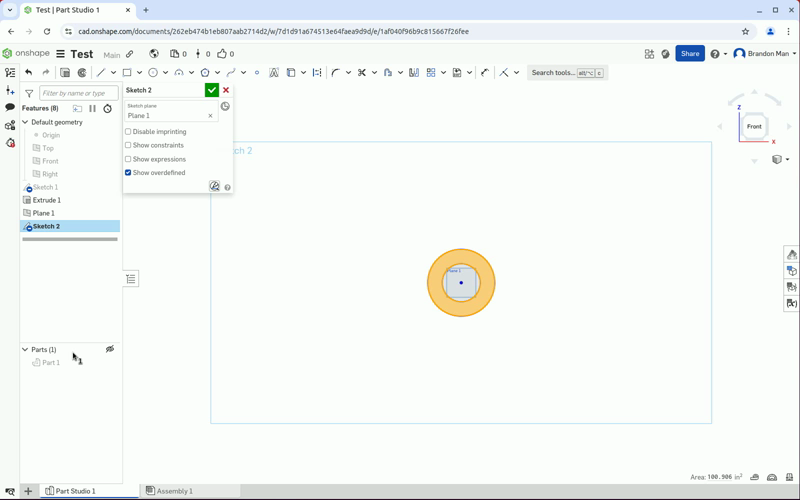
key(shift+y)
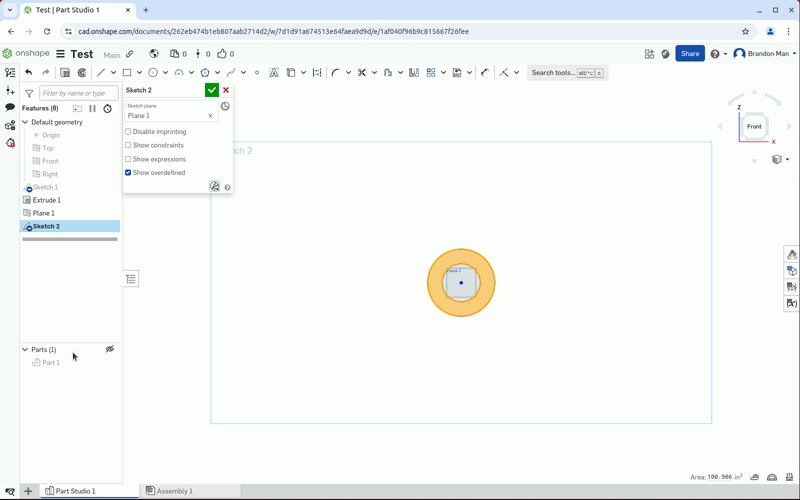
key(shift+e)
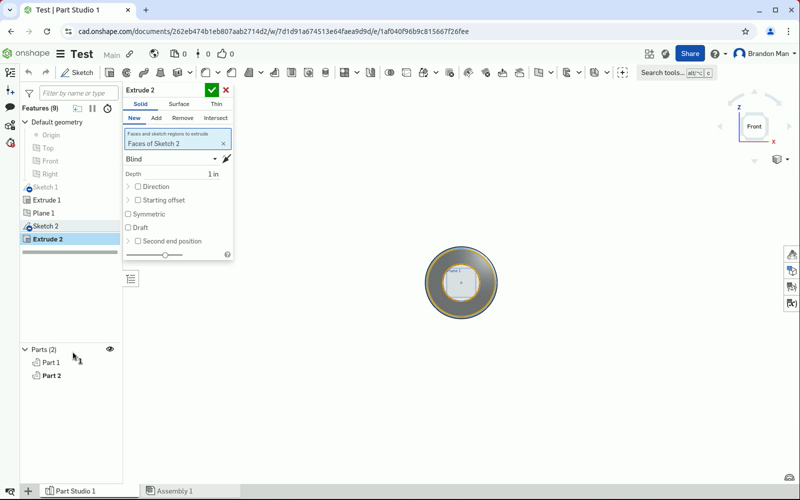
mouse_move(143, 106)
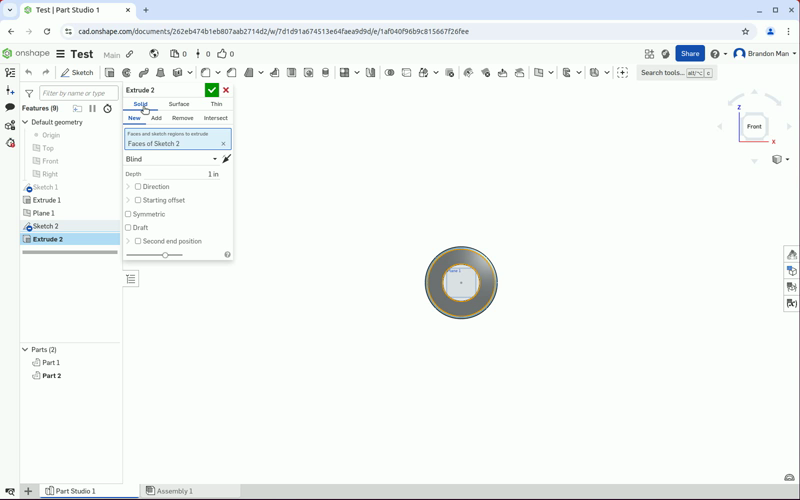
click(143, 106)
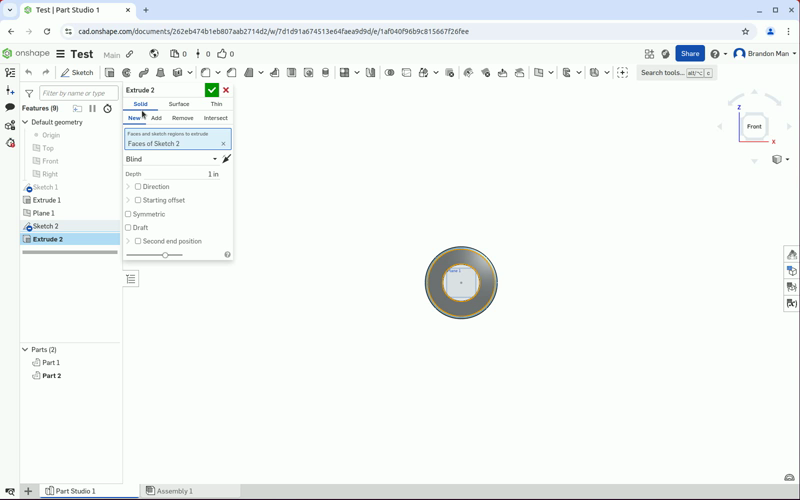
mouse_move(137, 120)
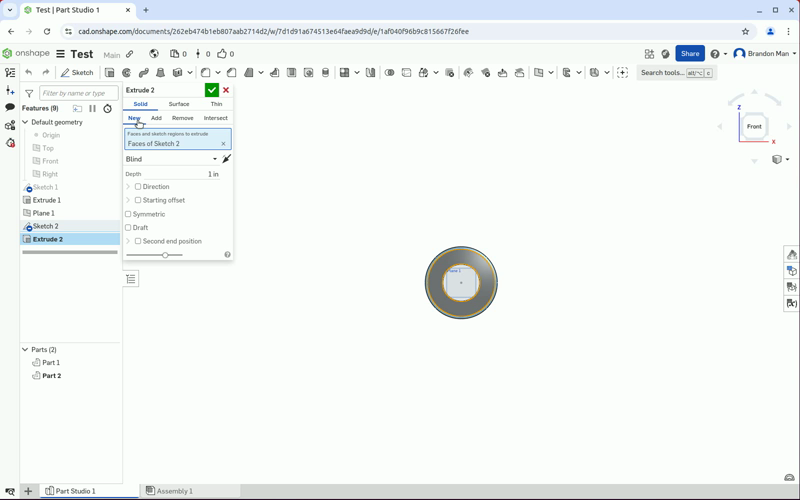
click(137, 120)
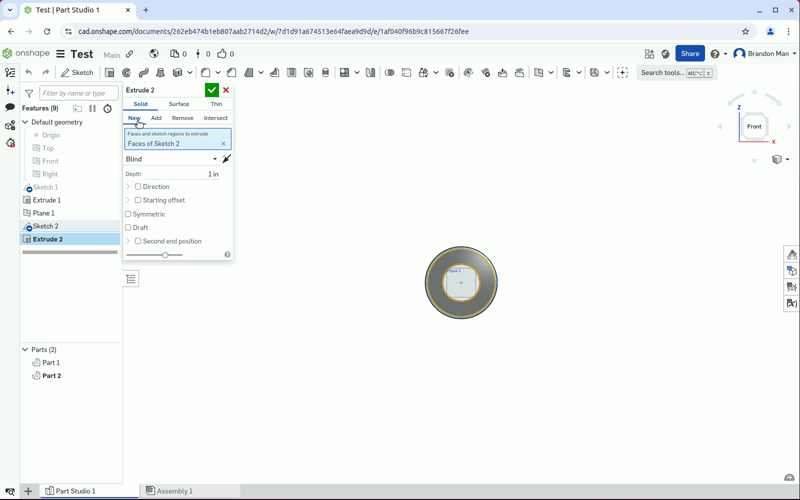
key(tab, 4)
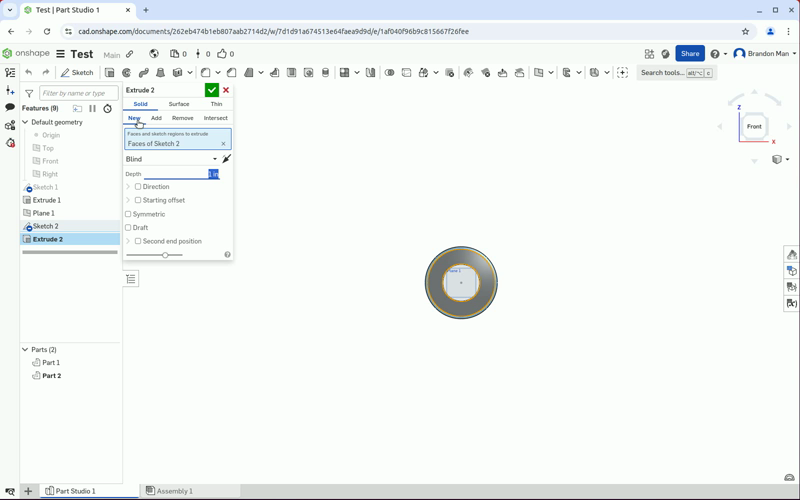
text(0.963)
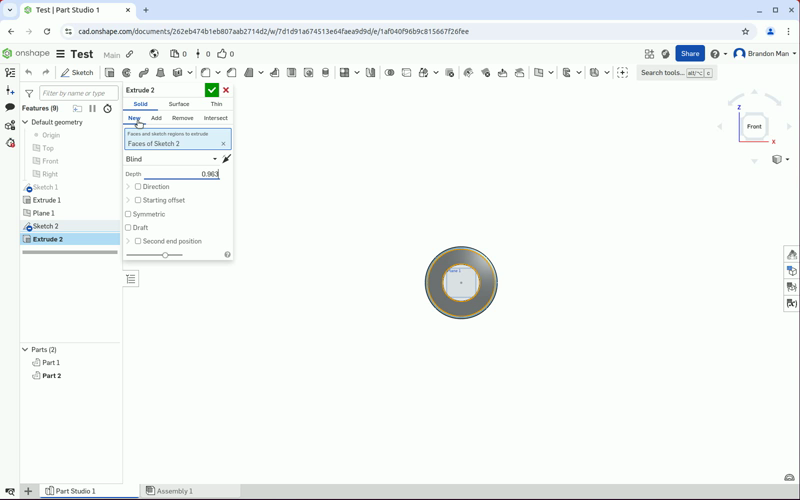
key(enter)
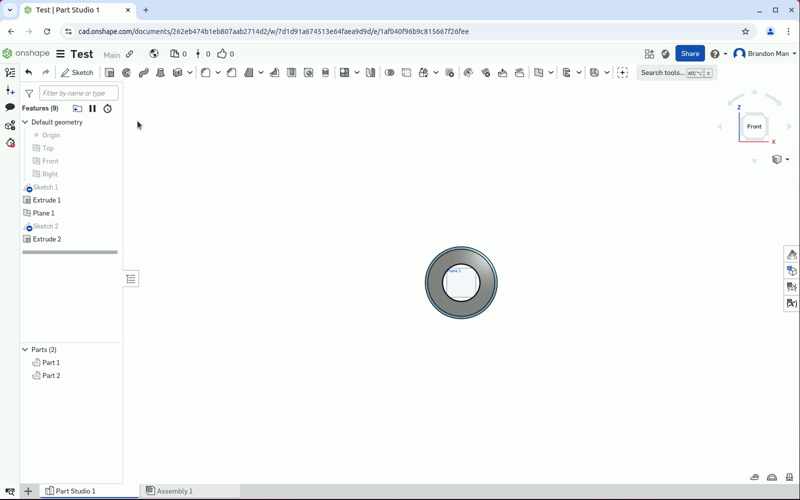
key(shift+h)
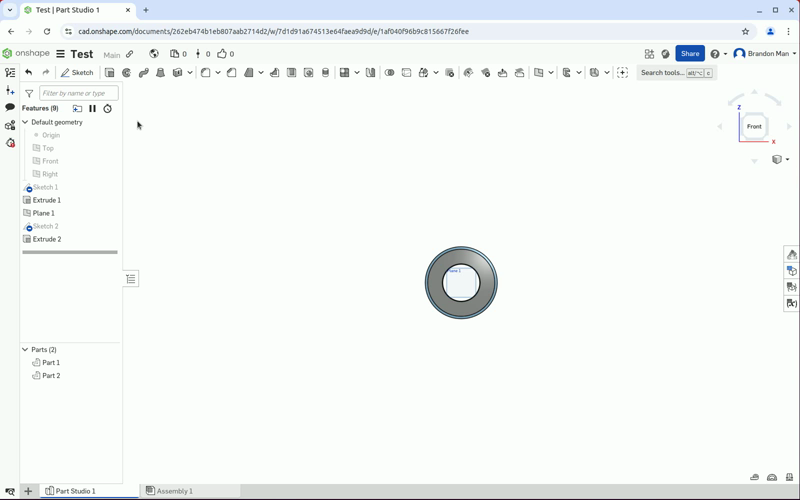
key(shift+h)
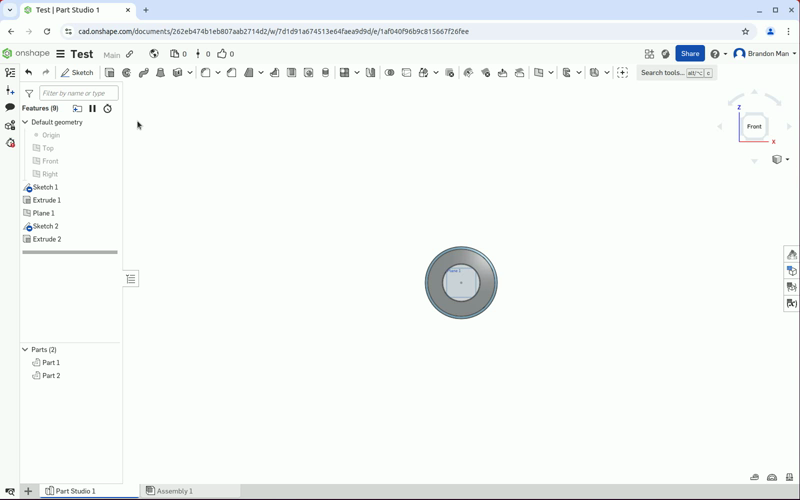
key(shift+7)
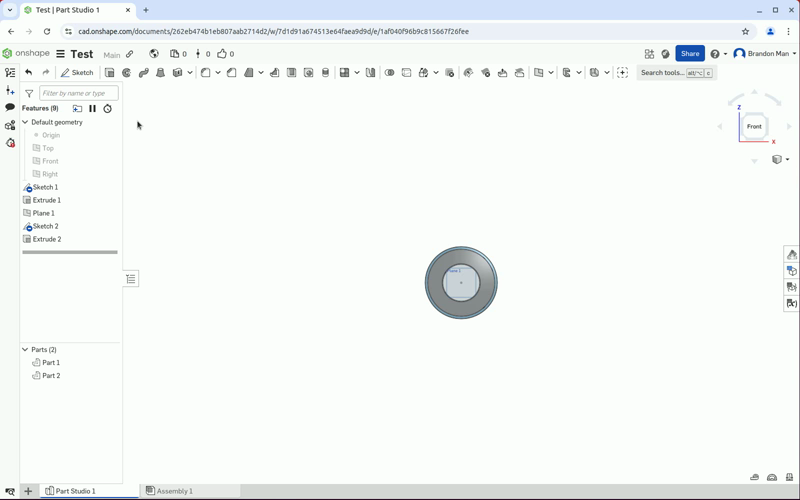
key(left, 2)
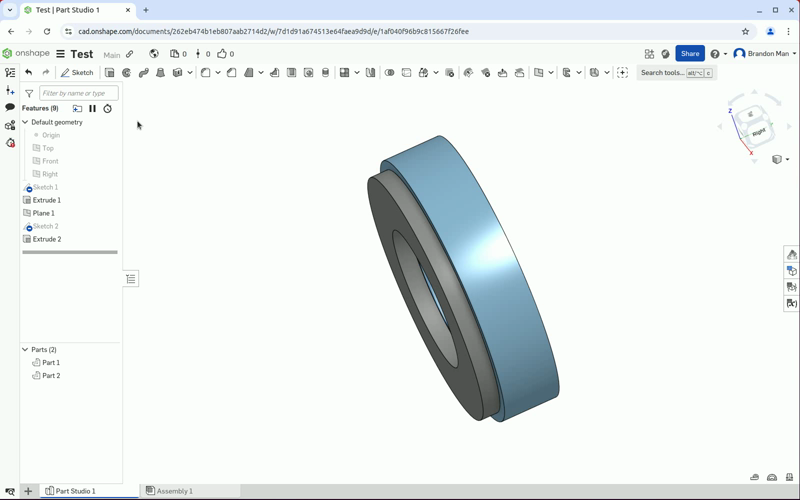
key(down, 2)
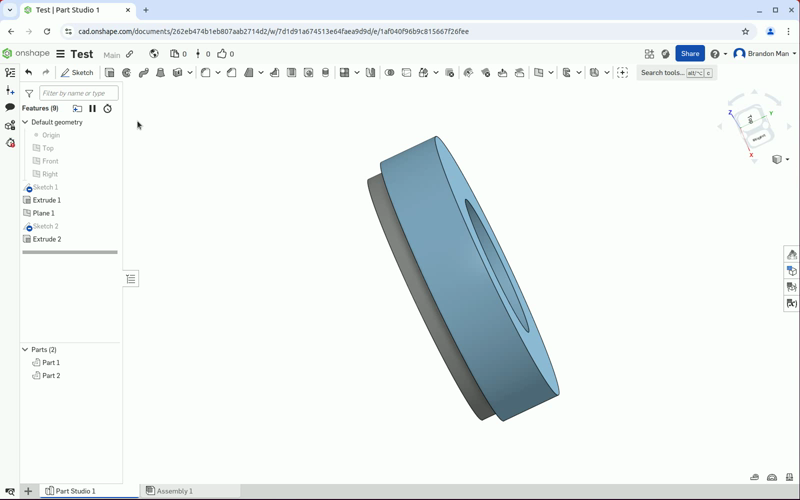
key(up, 2)
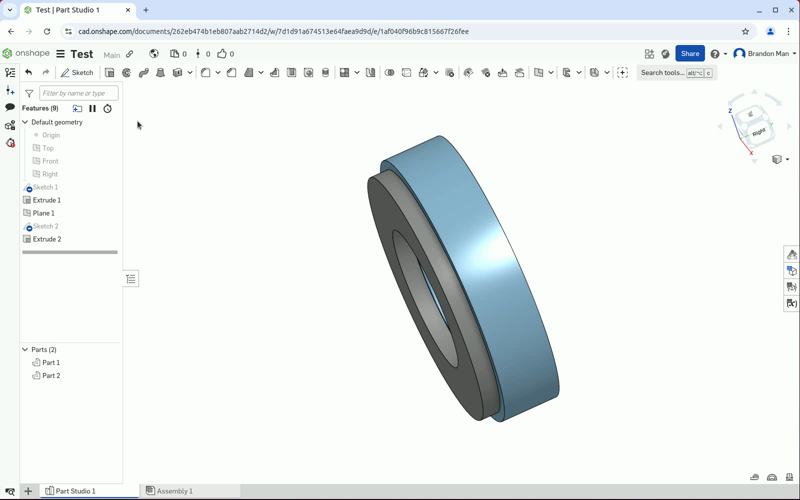
key(right, 2)
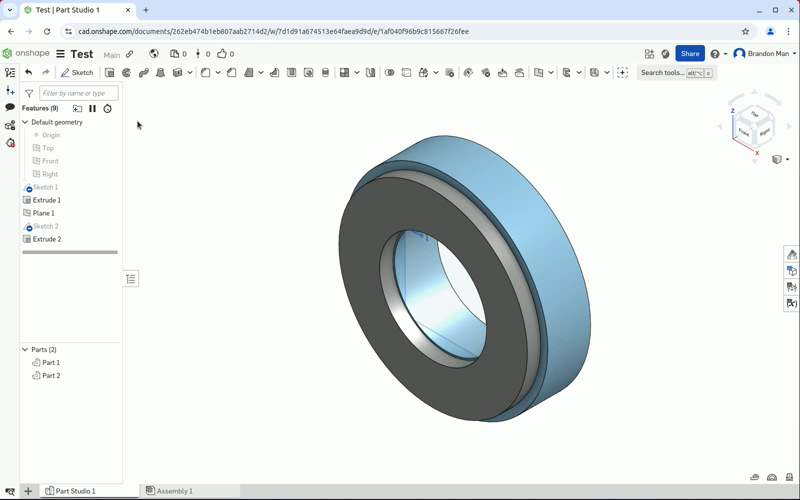
mouse_move(73, 189)
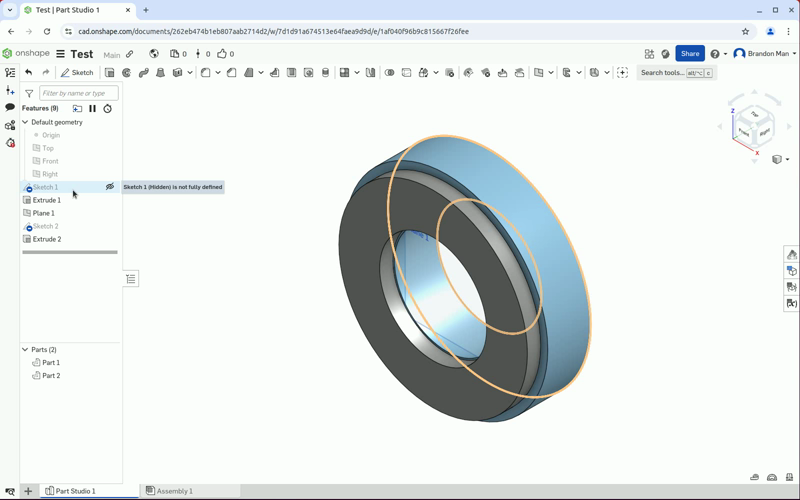
click(73, 189)